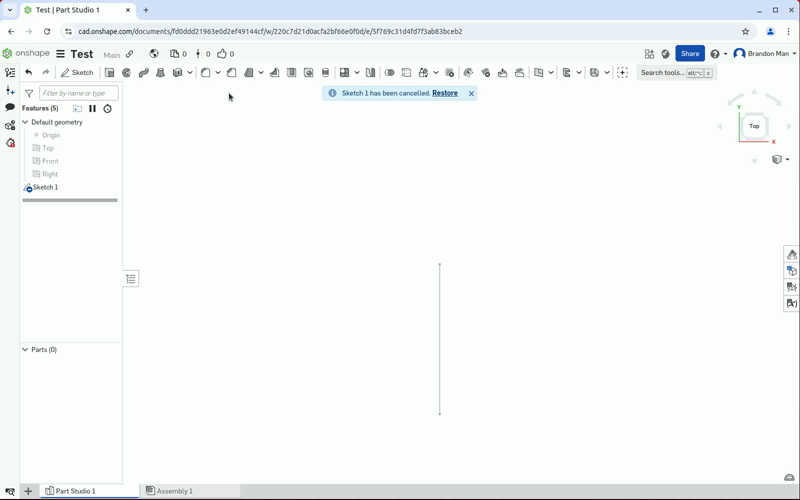
key(shift+h)
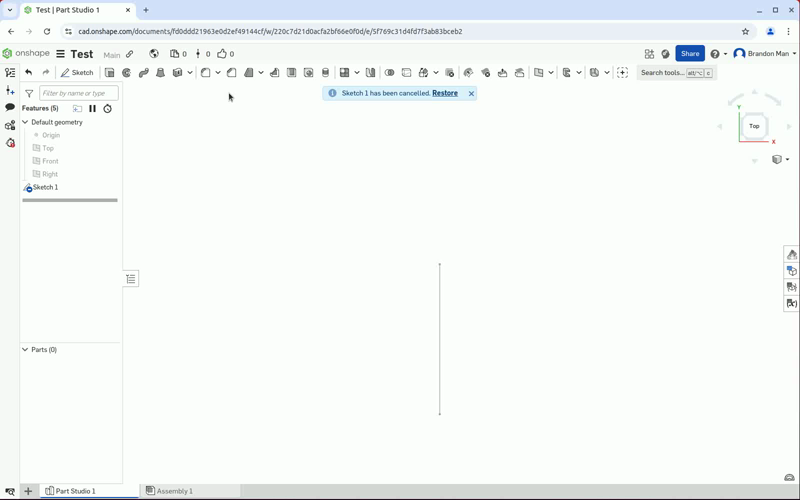
key(shift+s)
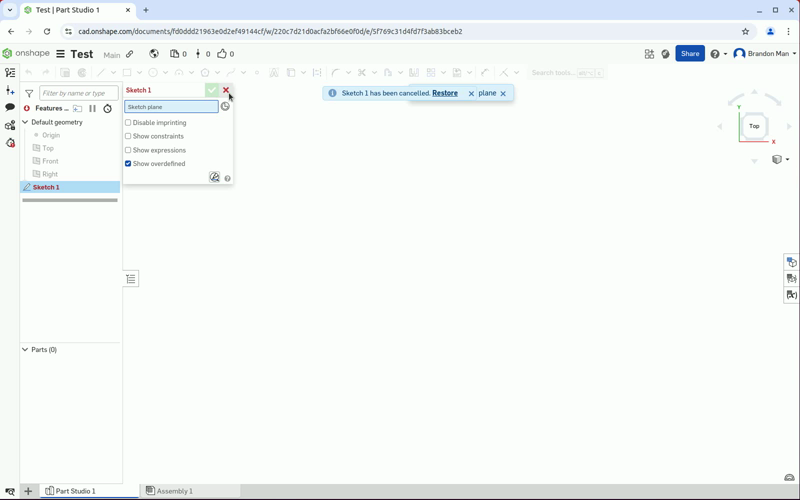
mouse_move(73, 150)
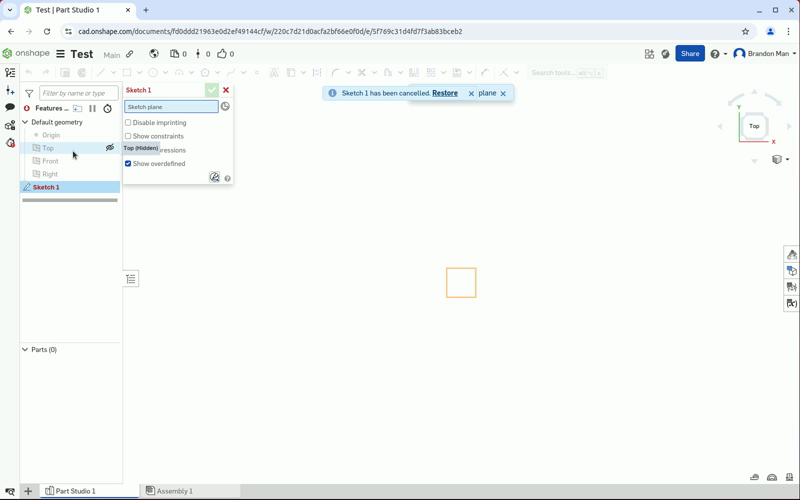
click(73, 150)
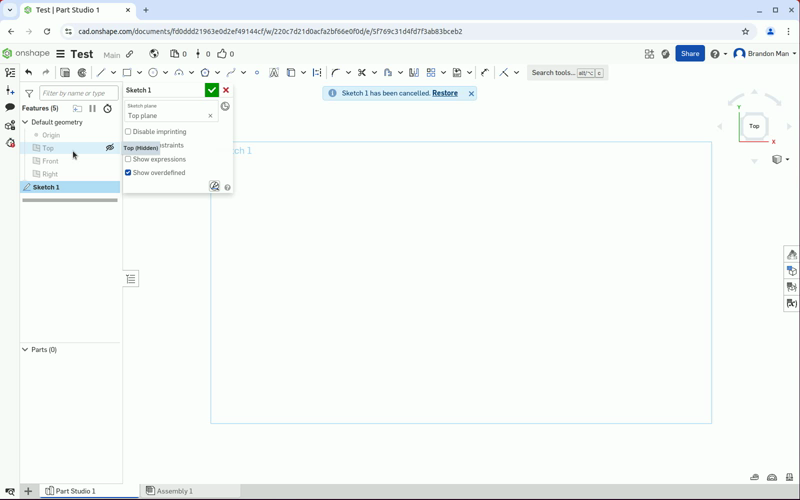
mouse_move(73, 352)
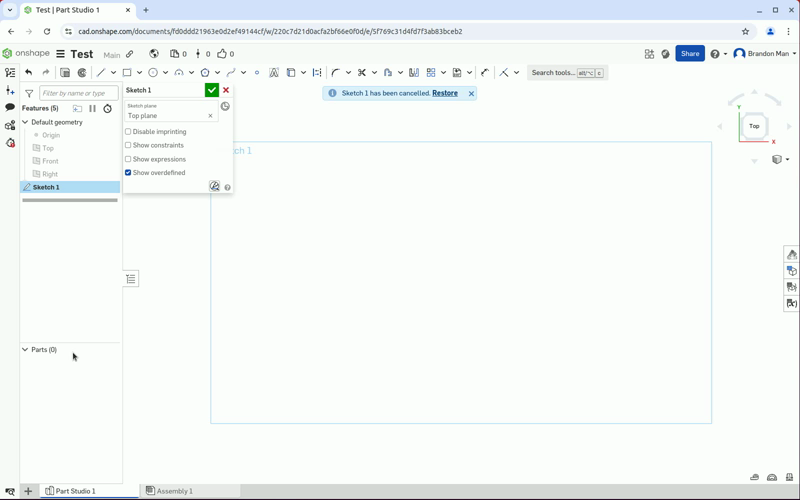
key(y)
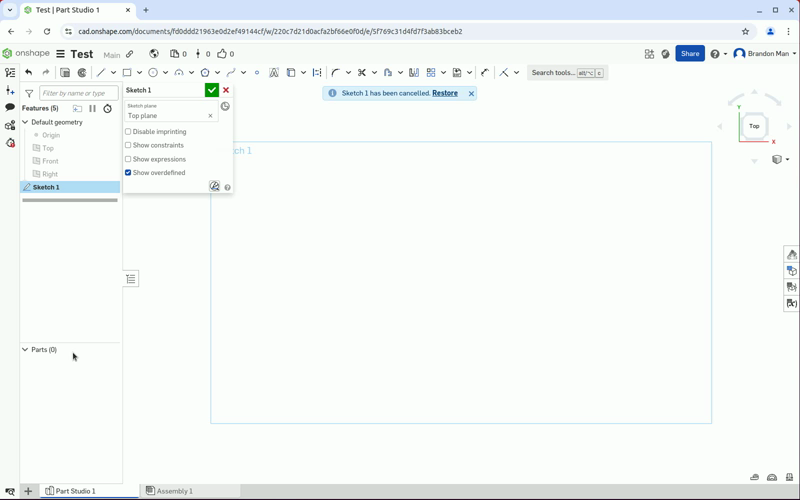
key(l)
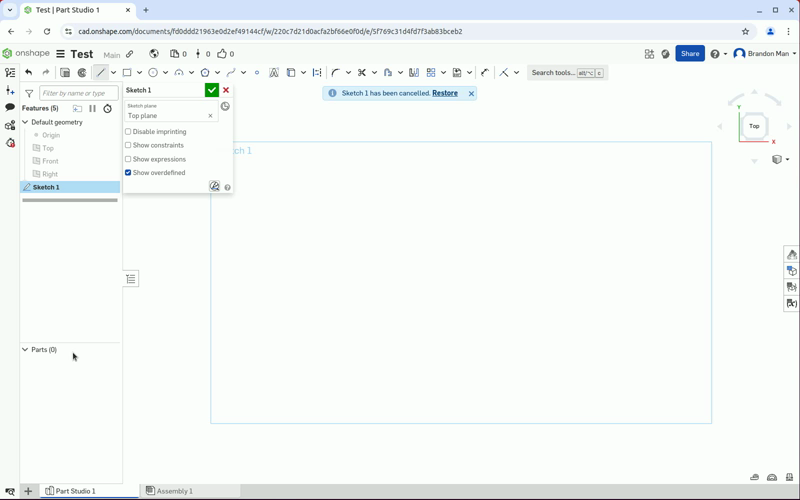
key_down(shift)
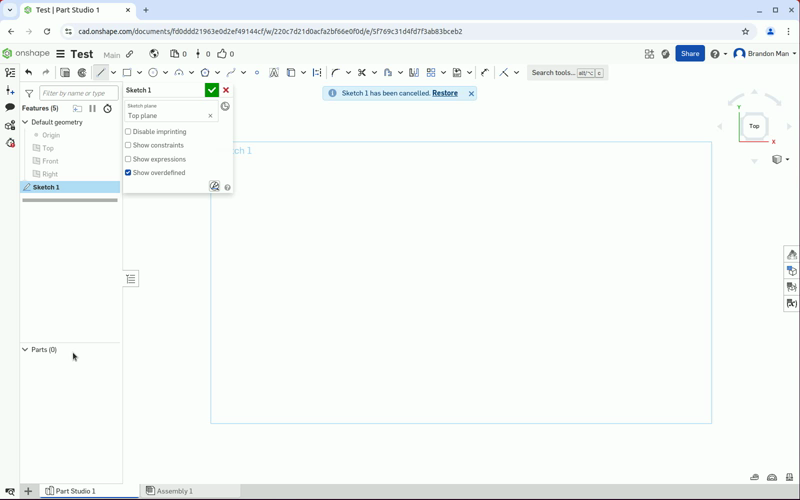
mouse_move(460, 282)
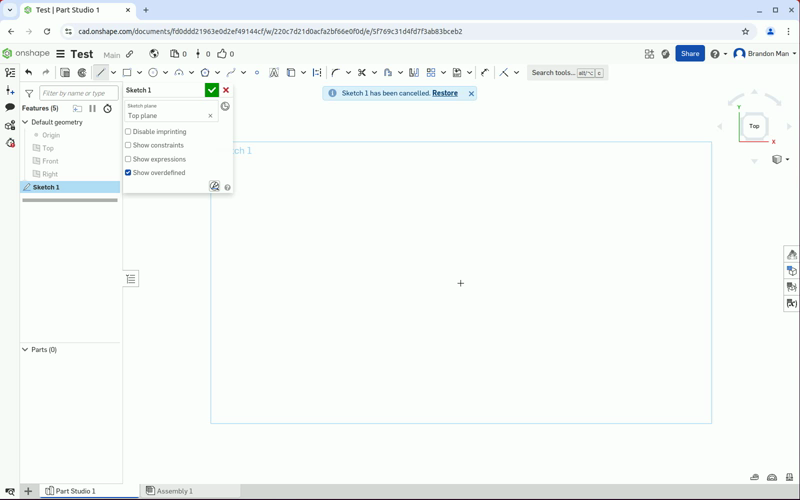
click(460, 282)
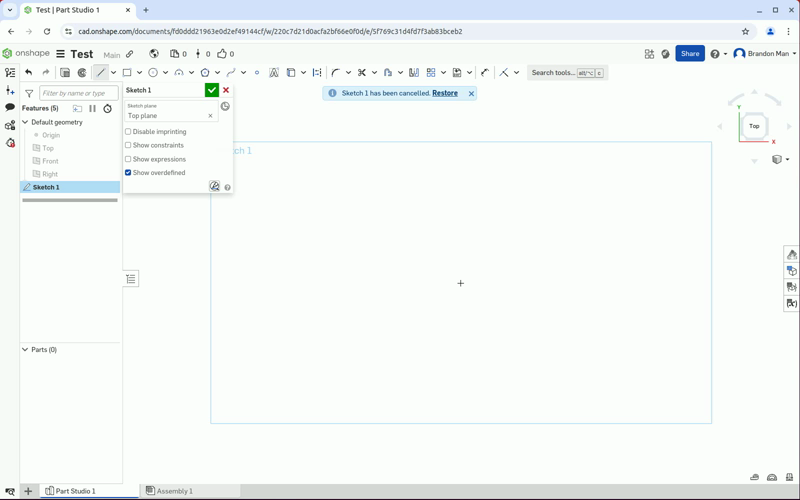
key_up(shift)
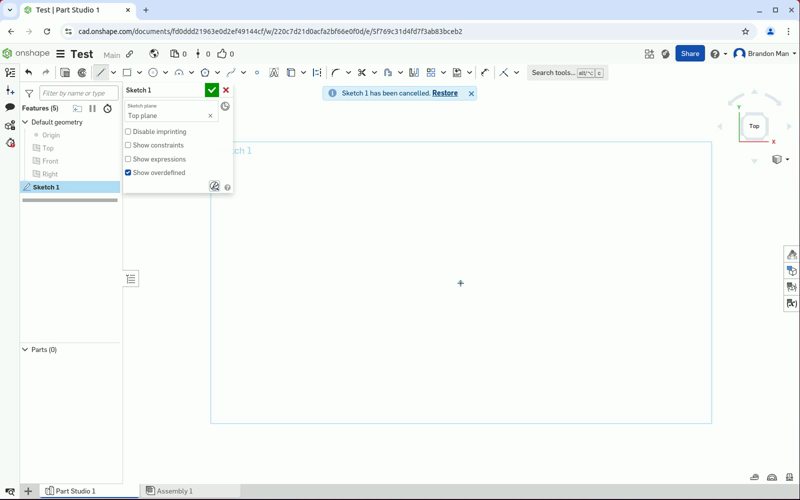
key_down(shift)
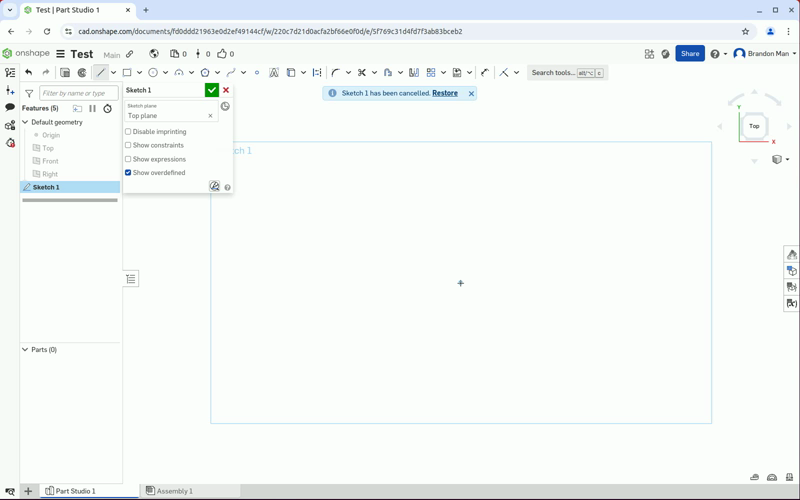
mouse_move(573, 282)
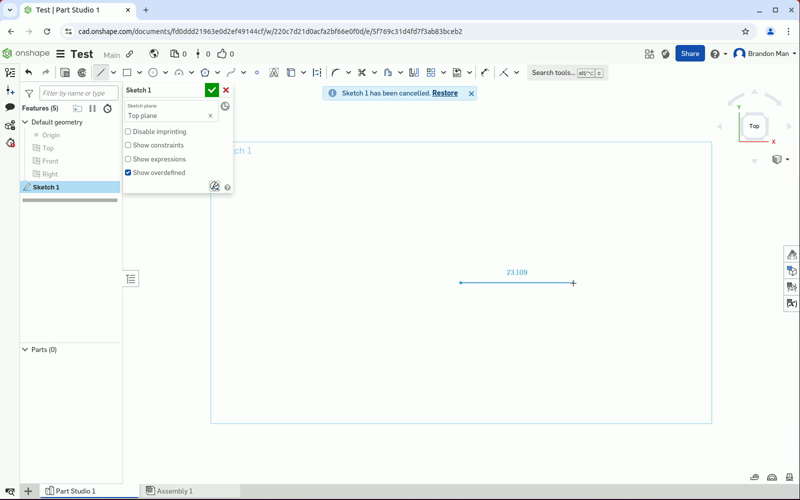
click(573, 282)
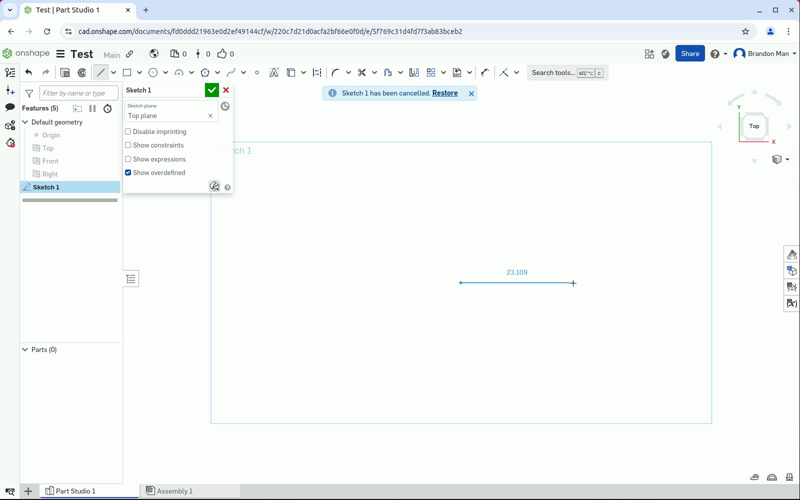
key_up(shift)
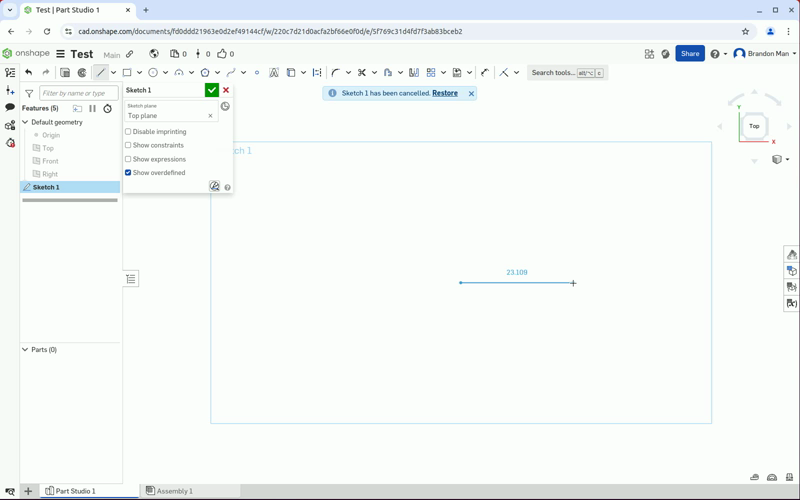
key_down(shift)
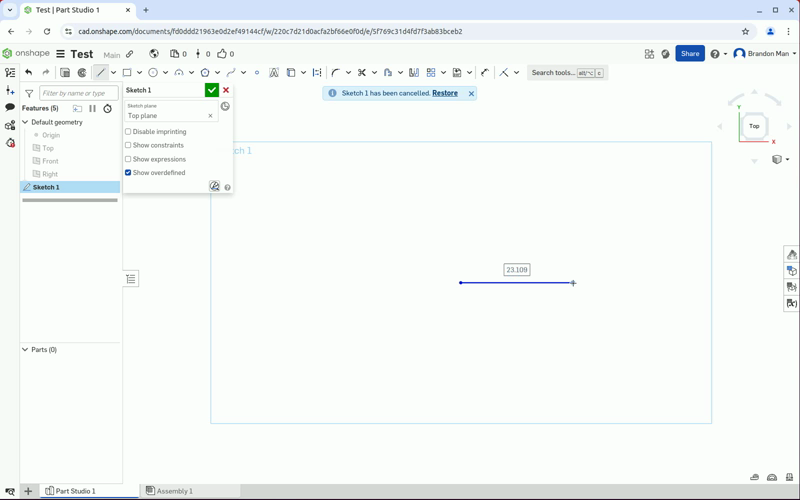
mouse_move(573, 170)
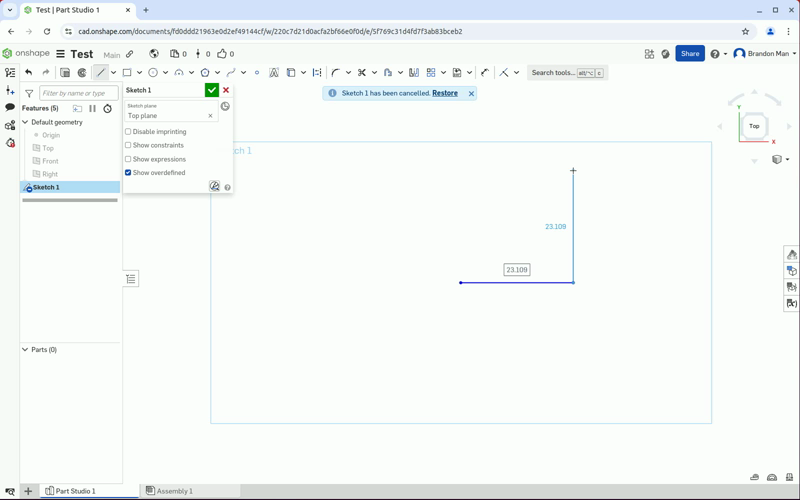
click(573, 170)
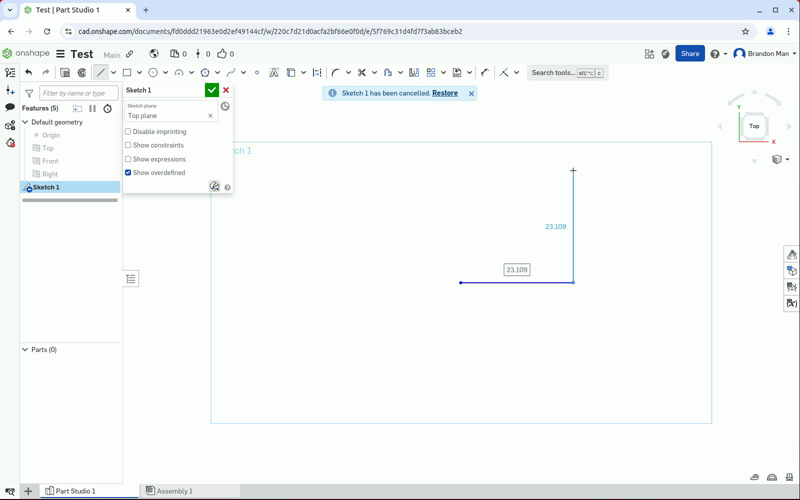
key_up(shift)
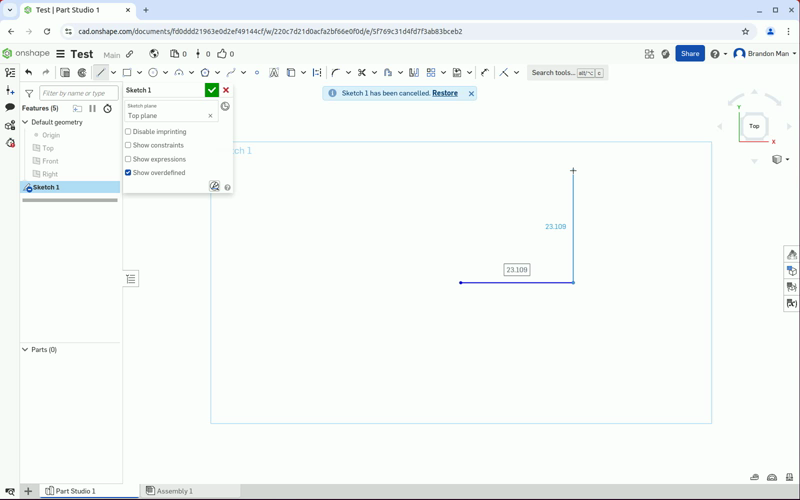
key_down(shift)
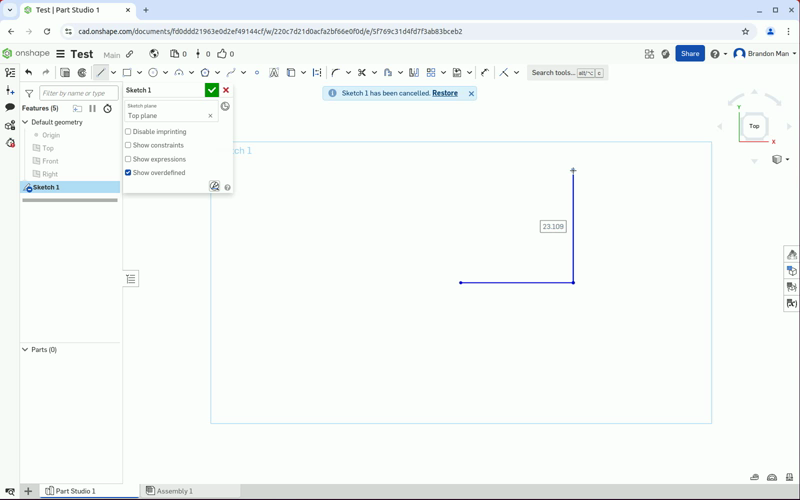
mouse_move(460, 170)
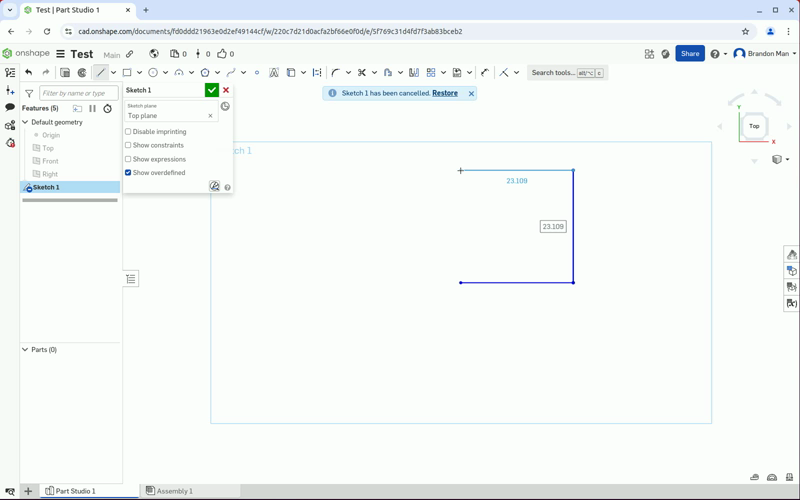
click(460, 170)
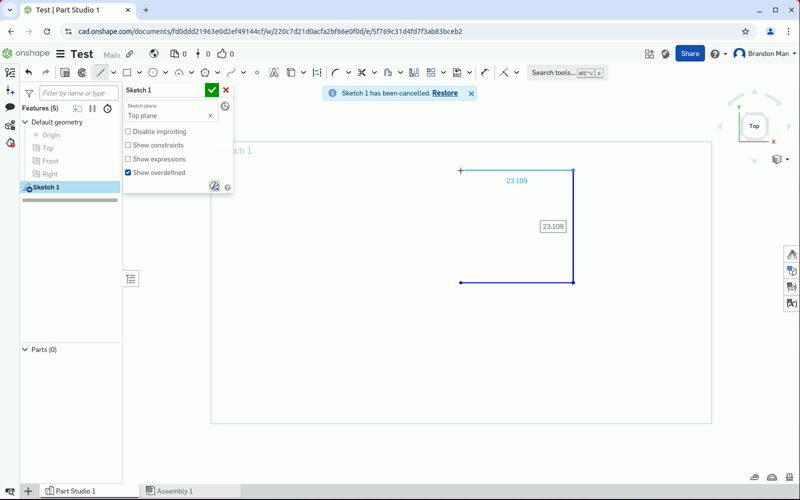
key_up(shift)
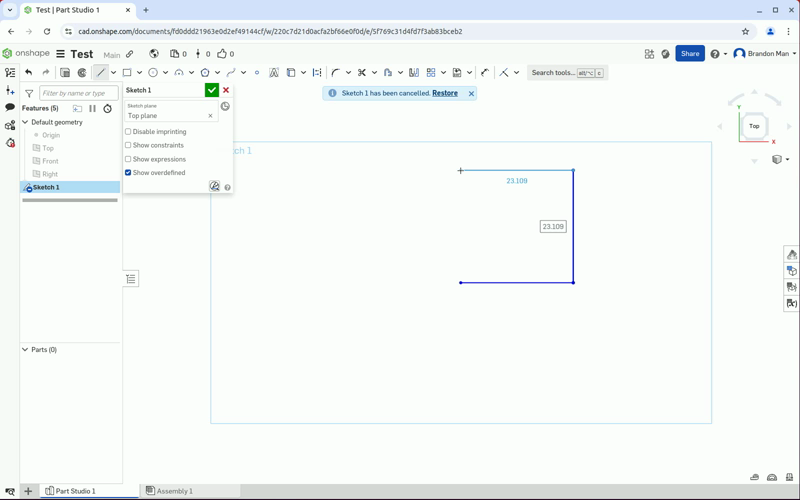
key_down(shift)
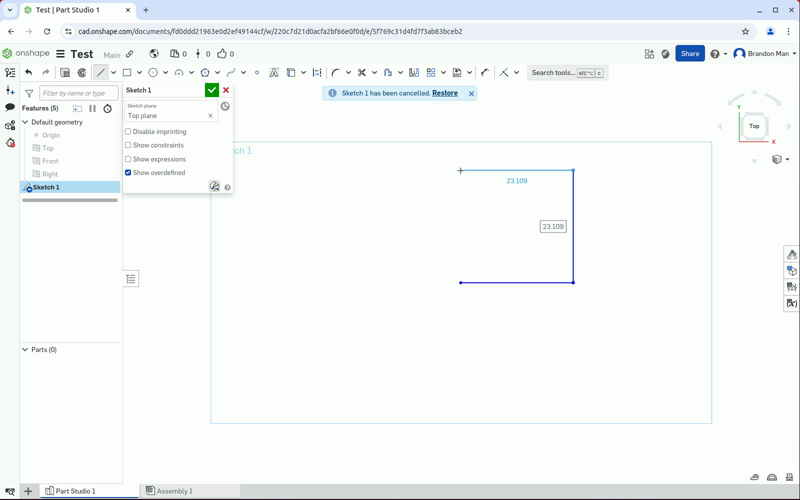
mouse_move(460, 282)
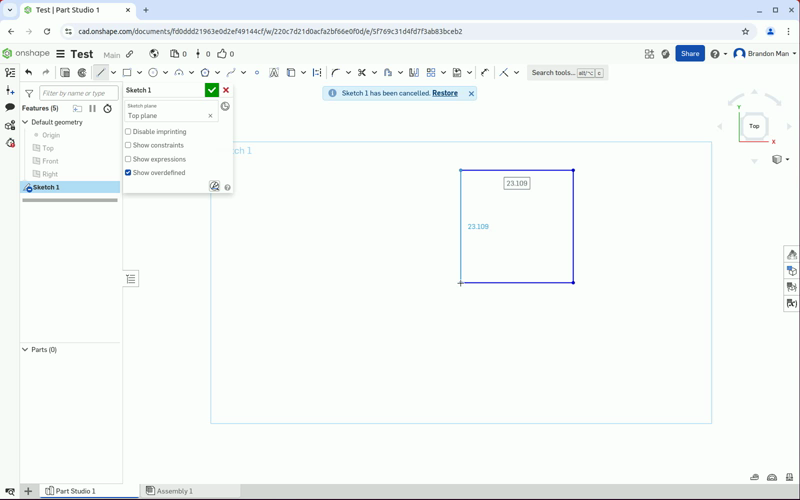
key_up(shift)
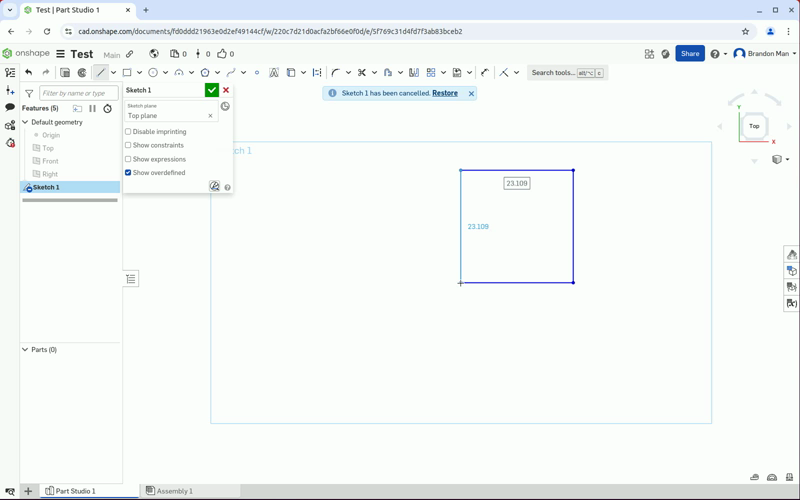
click(460, 282)
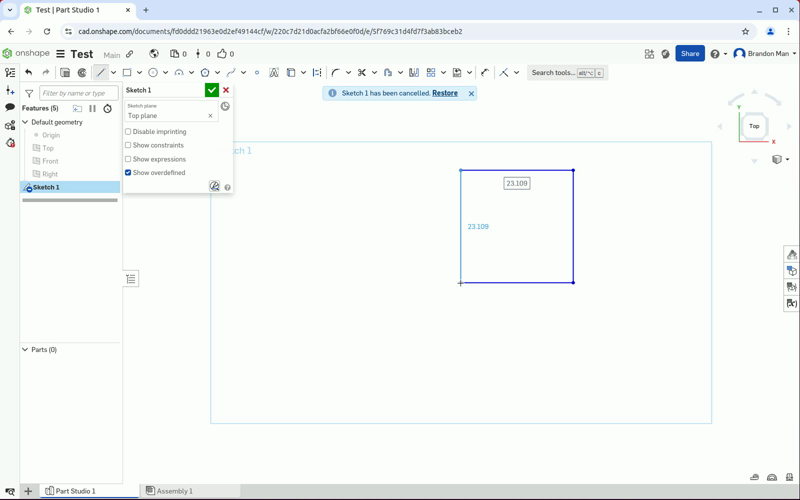
key(esc)
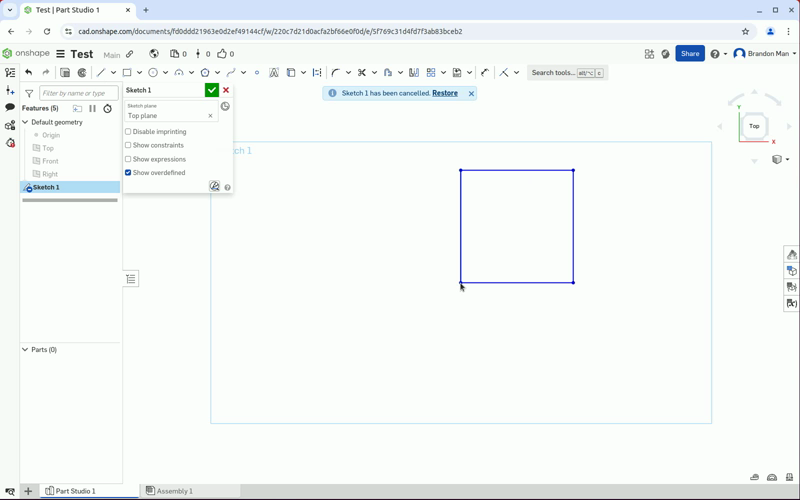
mouse_move(547, 183)
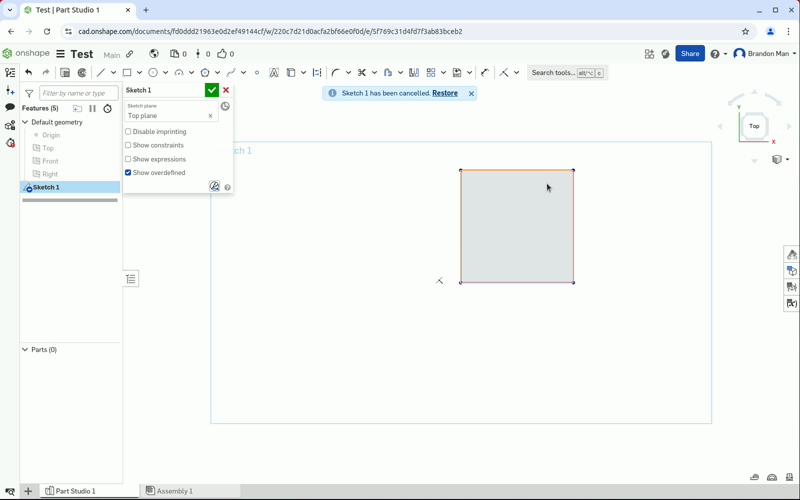
click(547, 183)
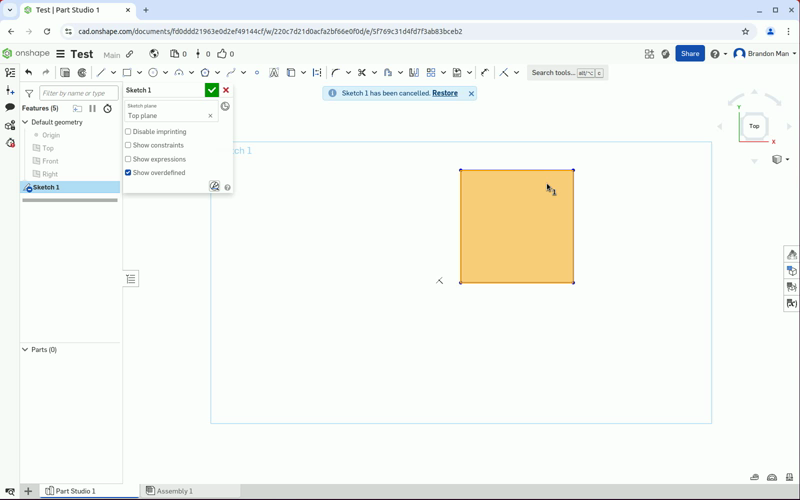
mouse_move(73, 352)
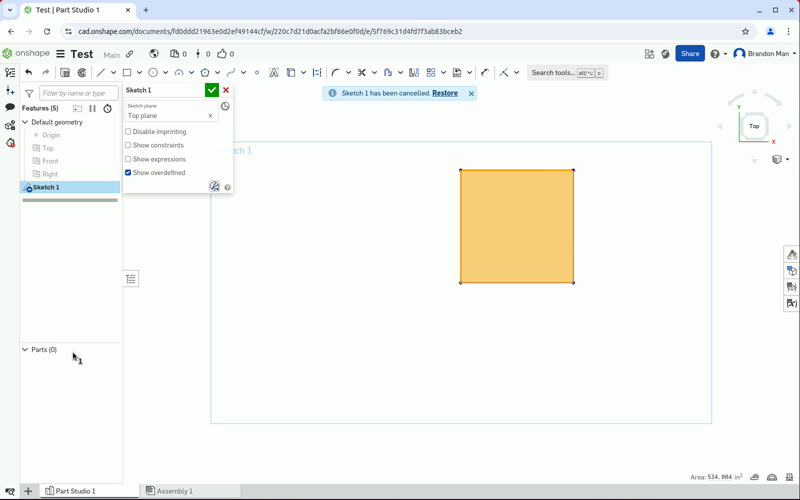
key(shift+y)
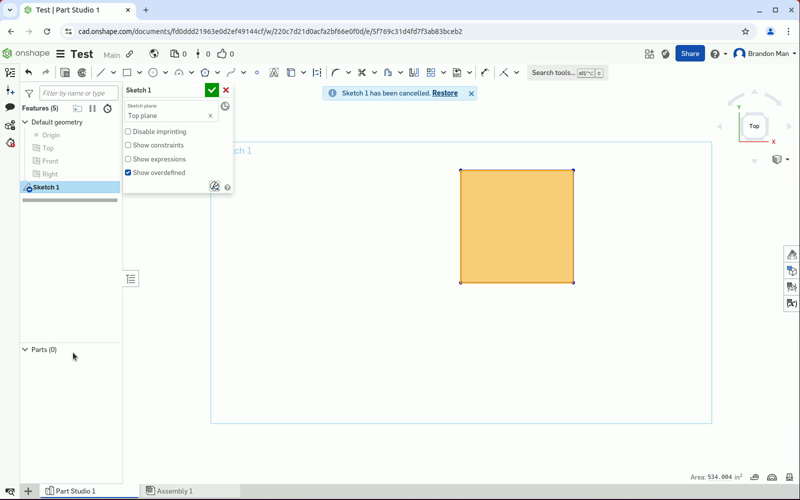
key(shift+e)
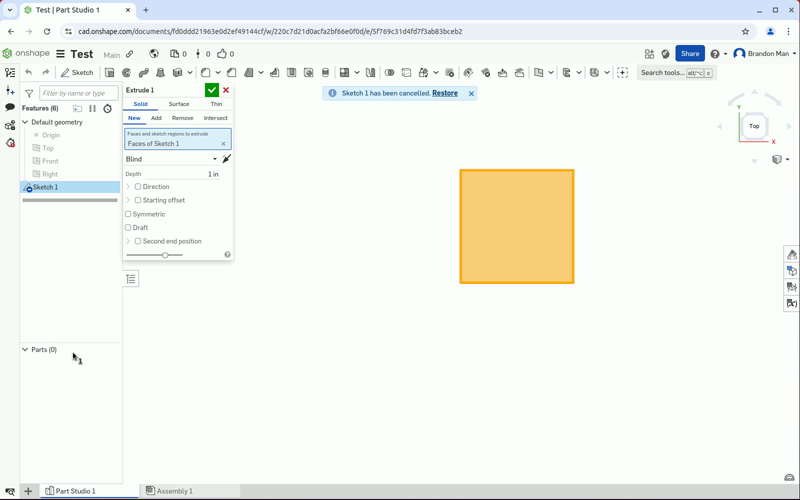
mouse_move(143, 106)
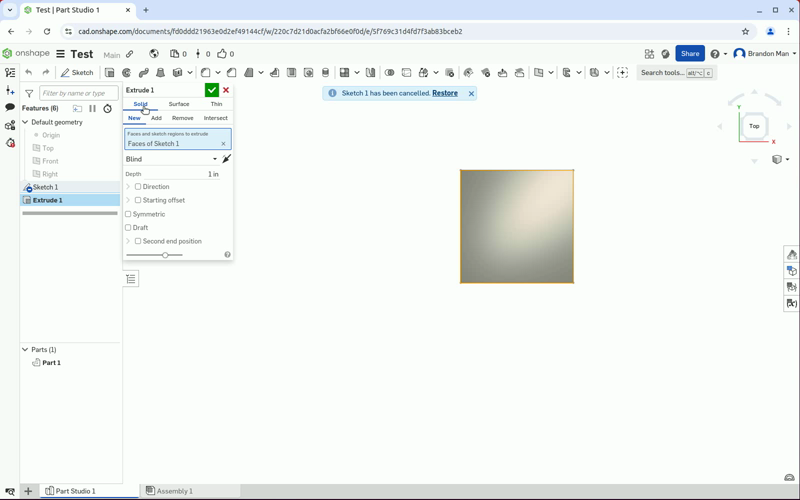
click(143, 106)
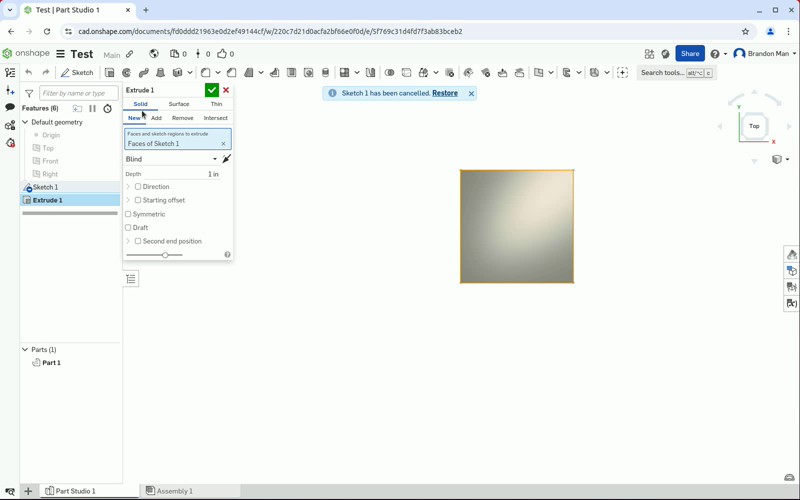
mouse_move(137, 120)
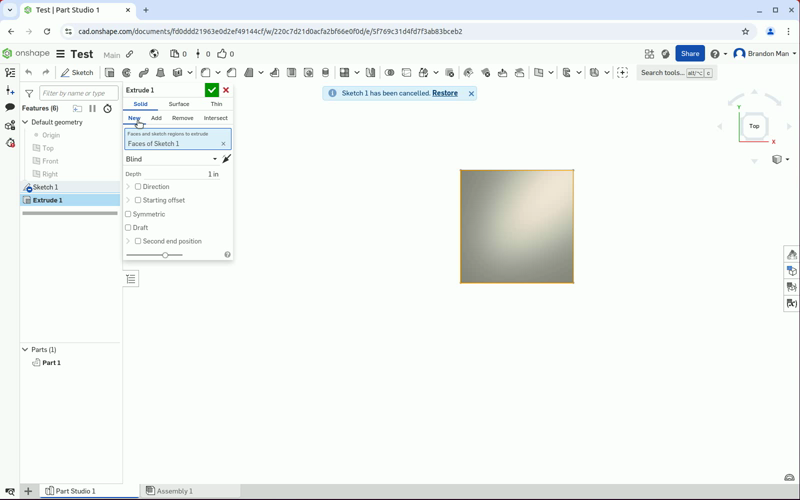
click(137, 120)
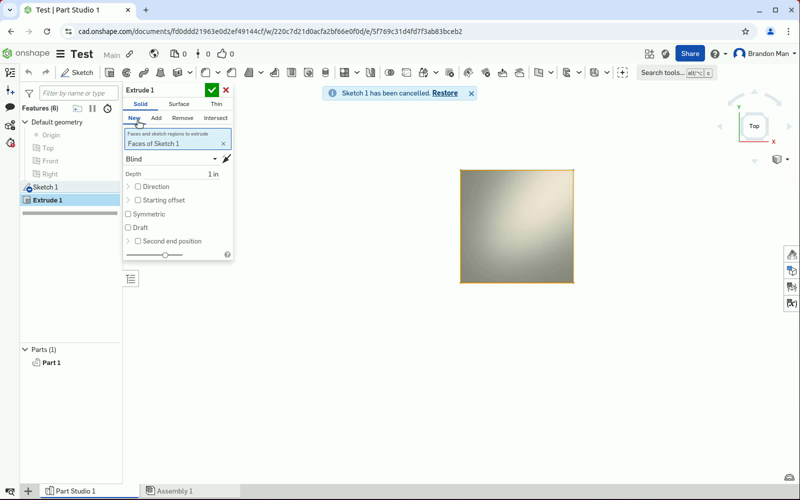
key(tab, 4)
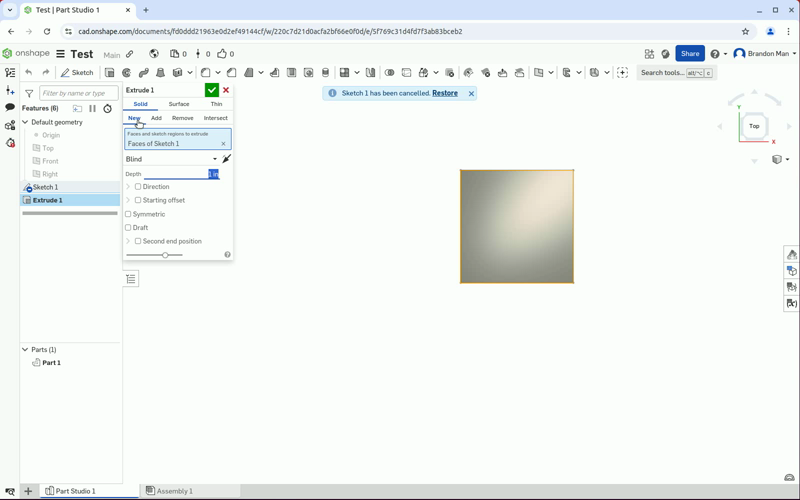
text(5.296)
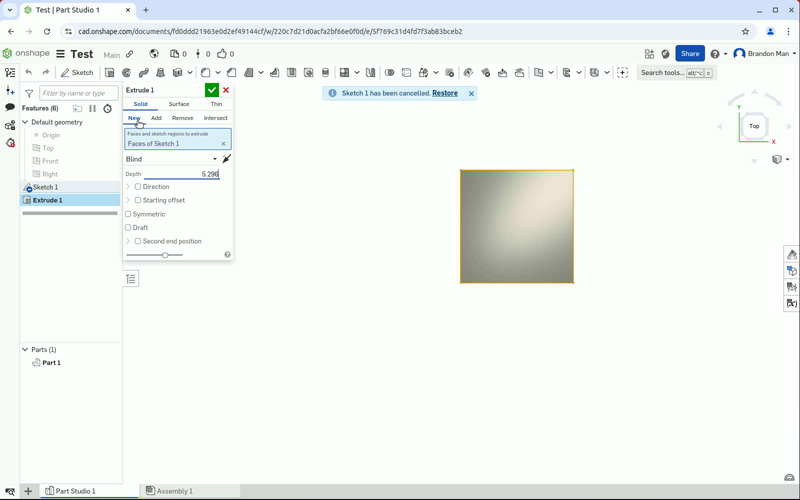
key(enter)
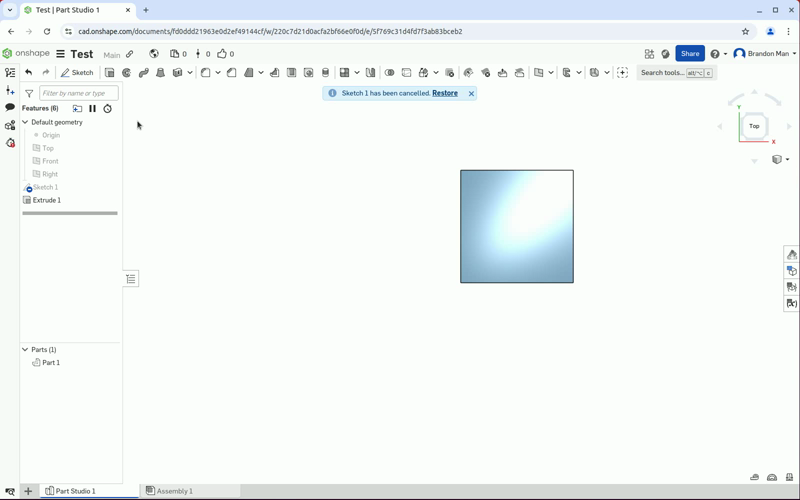
key(shift+h)
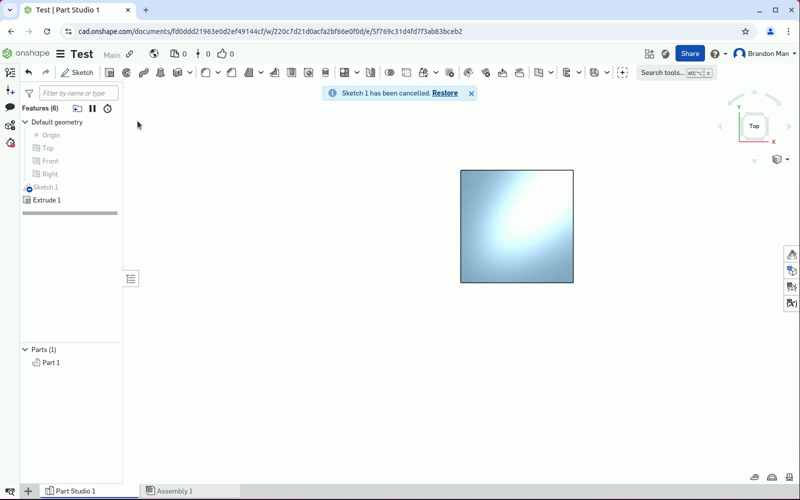
key(shift+h)
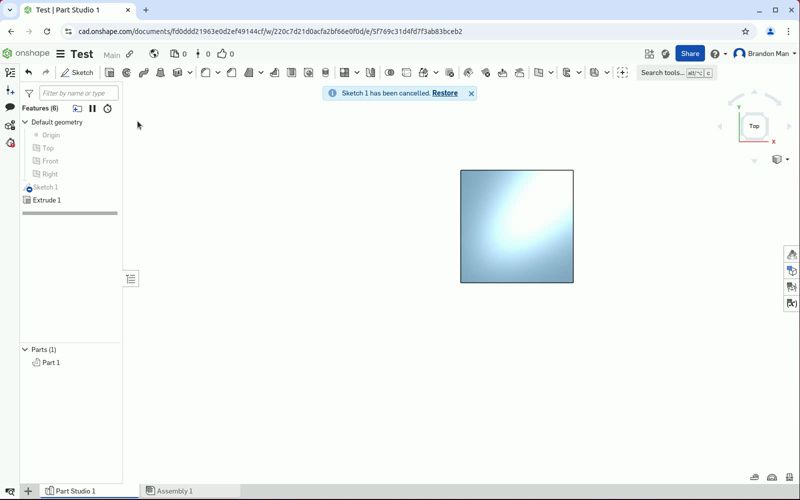
mouse_move(73, 189)
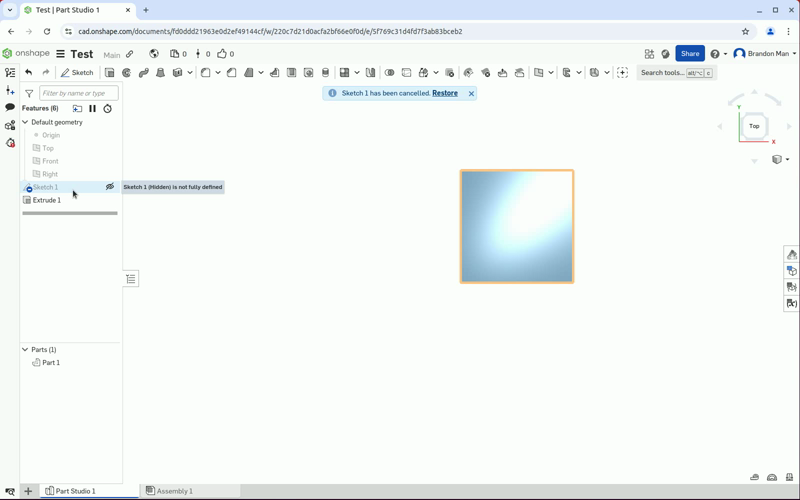
click(73, 189)
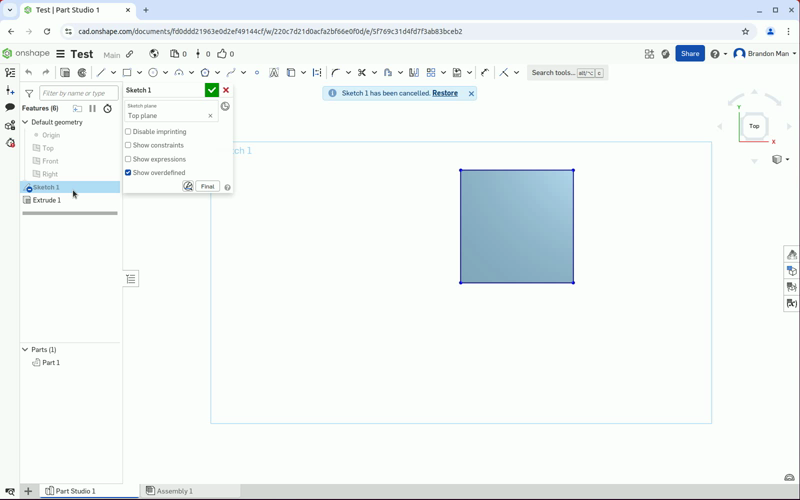
mouse_move(229, 92)
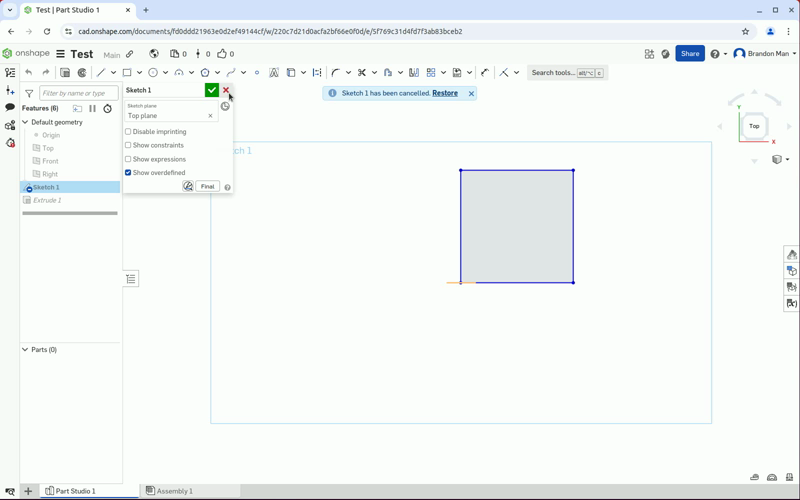
click(229, 92)
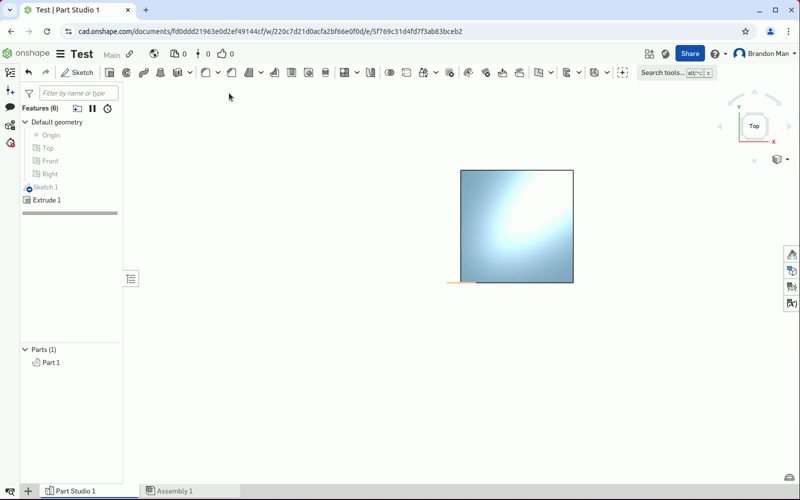
mouse_move(541, 75)
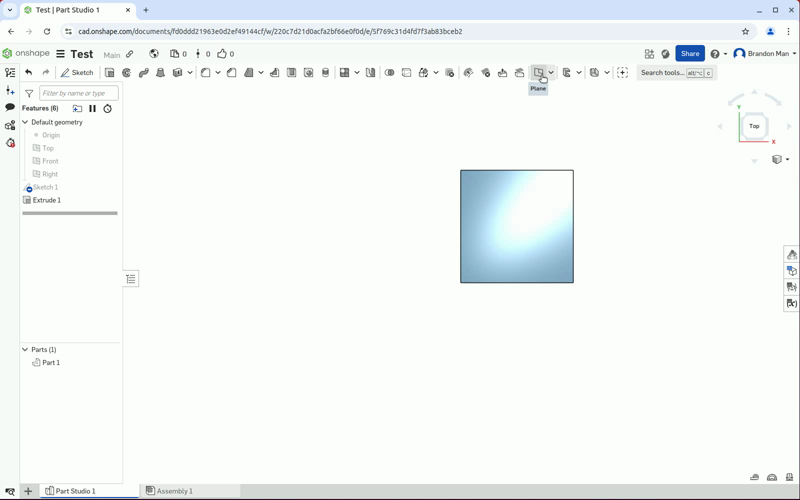
click(541, 75)
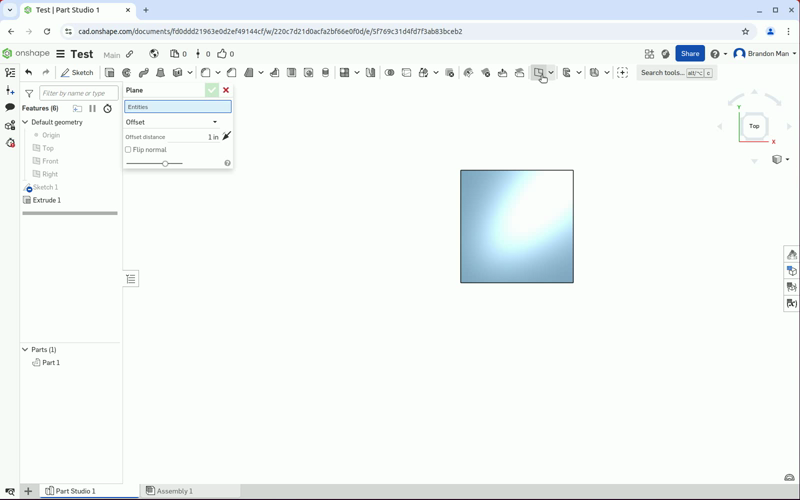
mouse_move(73, 150)
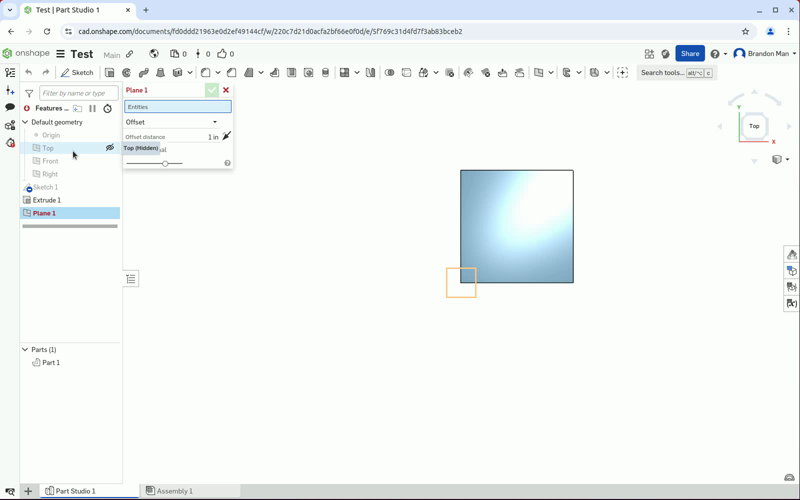
click(73, 150)
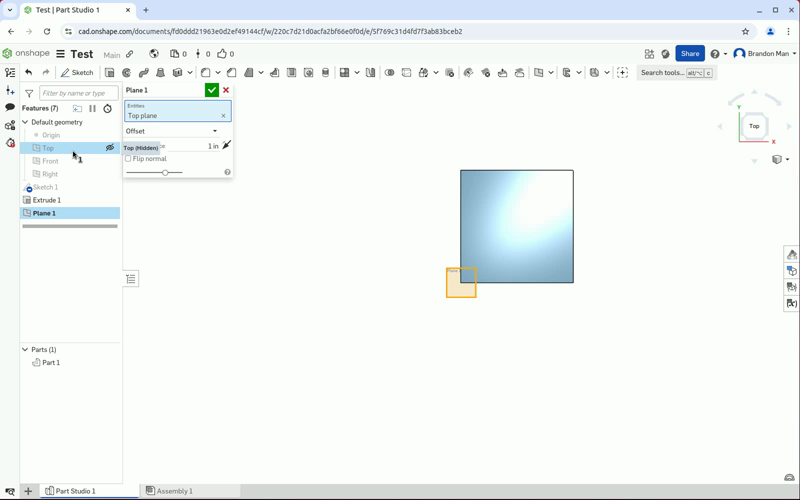
key(tab, 2)
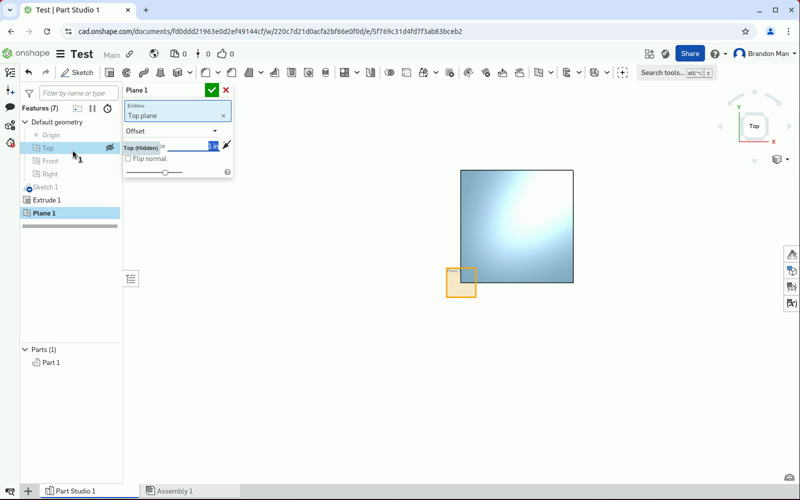
text(5.299)
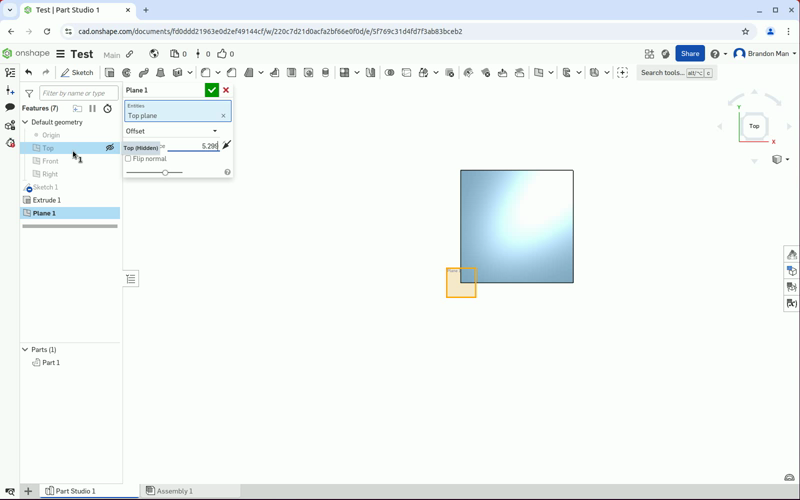
key(enter, 2)
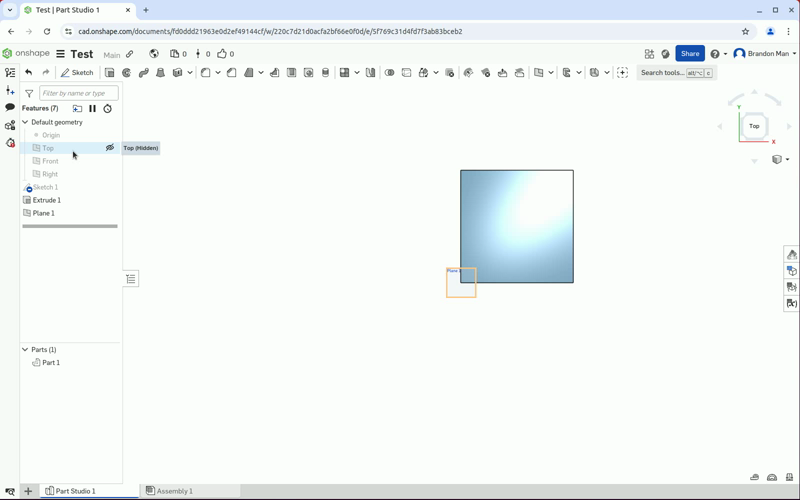
key(shift+s)
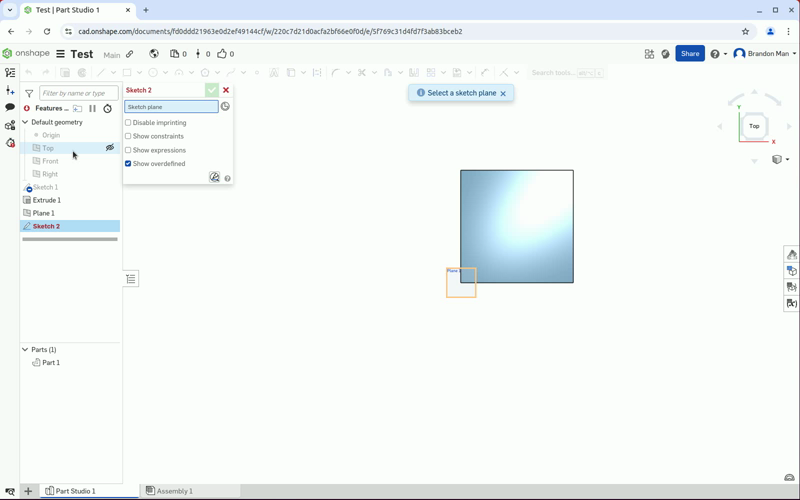
mouse_move(73, 215)
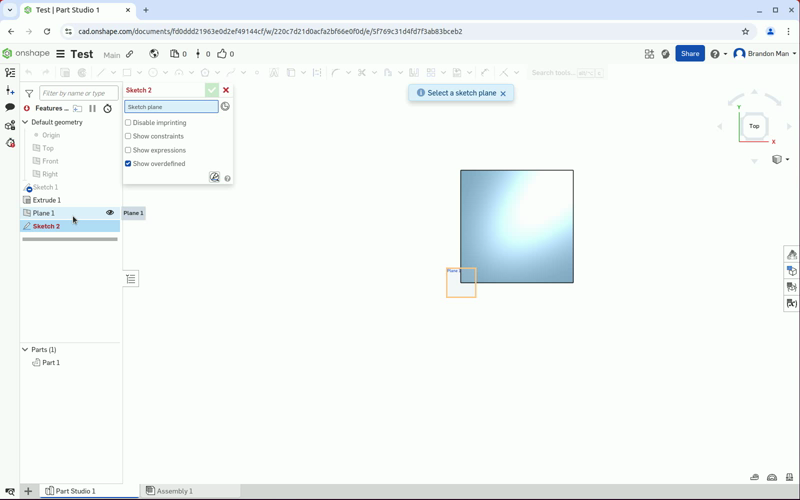
click(73, 215)
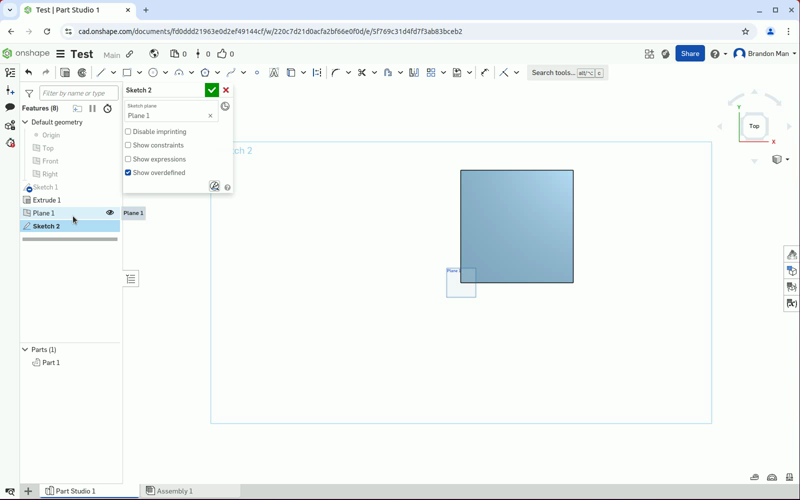
mouse_move(73, 352)
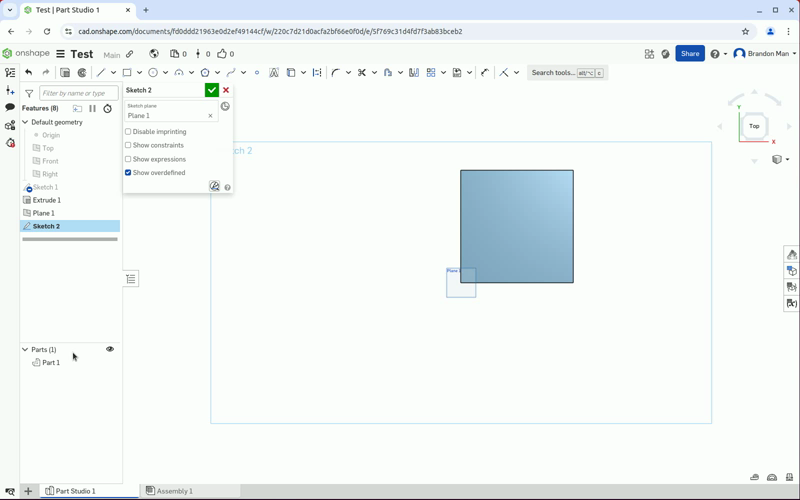
key(y)
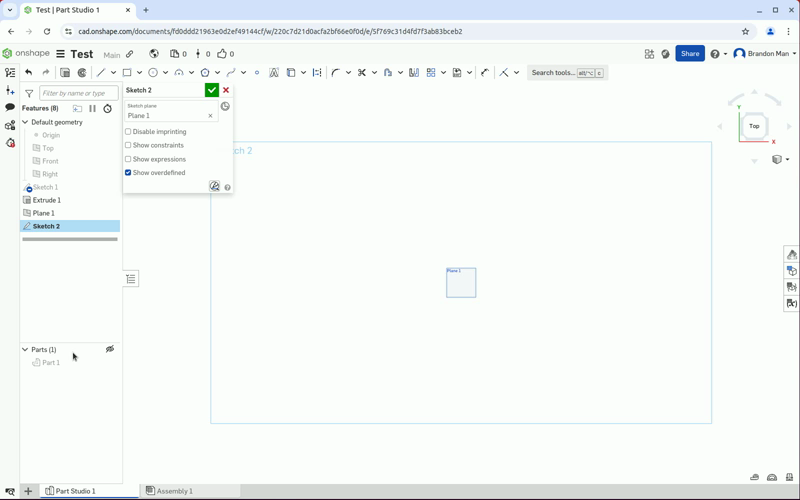
key(l)
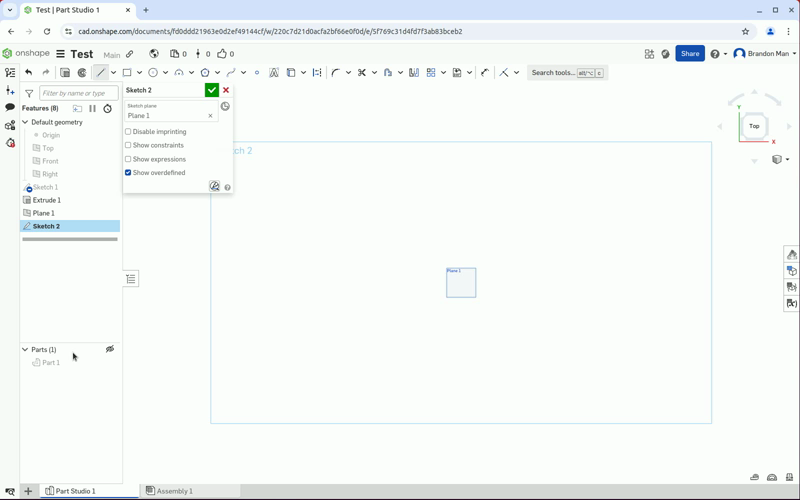
key_down(shift)
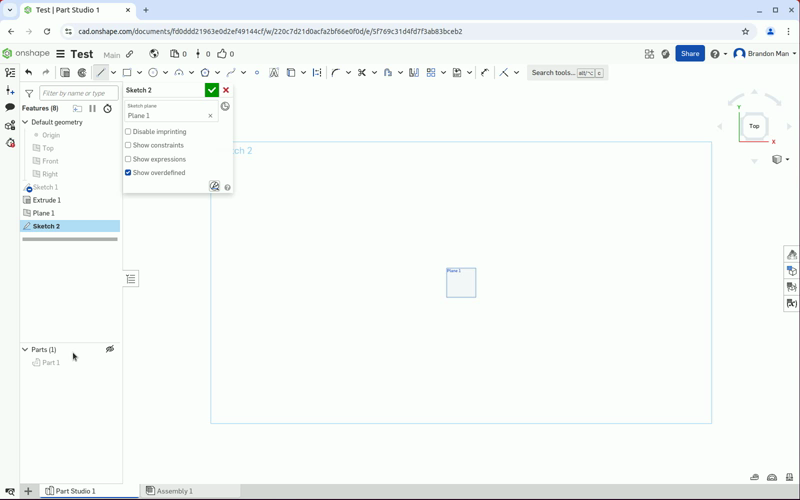
mouse_move(460, 241)
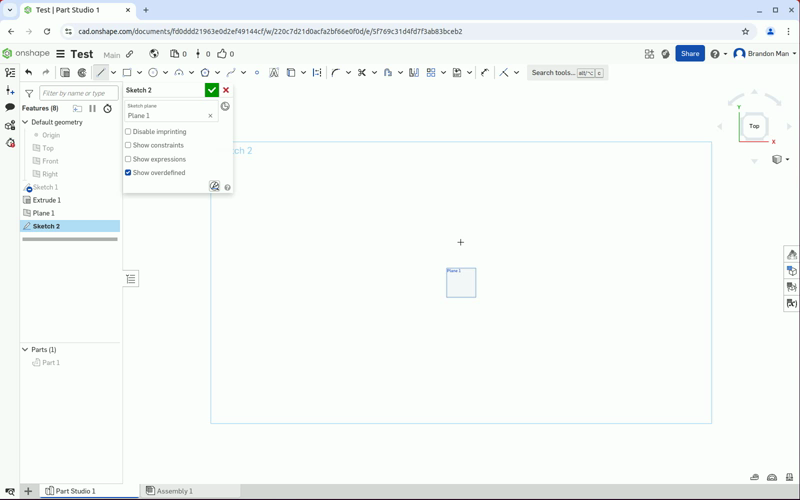
click(460, 241)
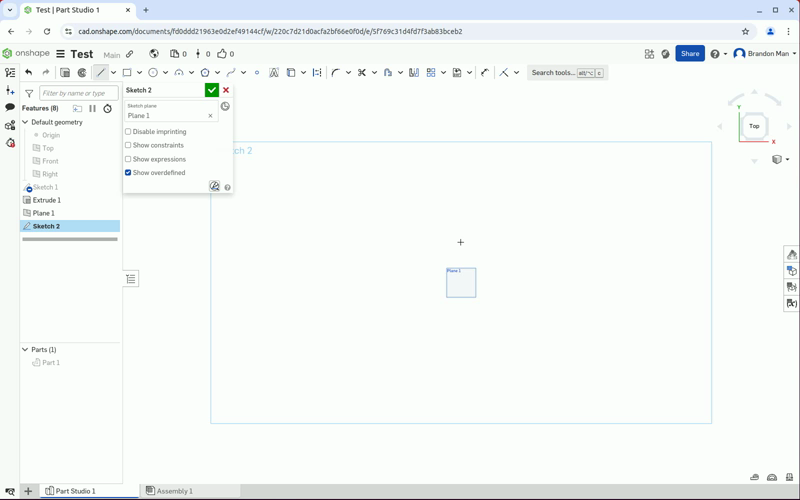
key_up(shift)
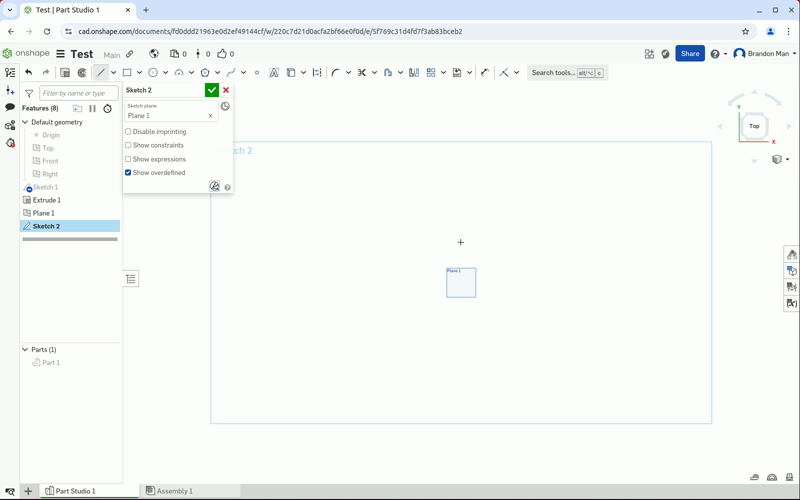
key_down(shift)
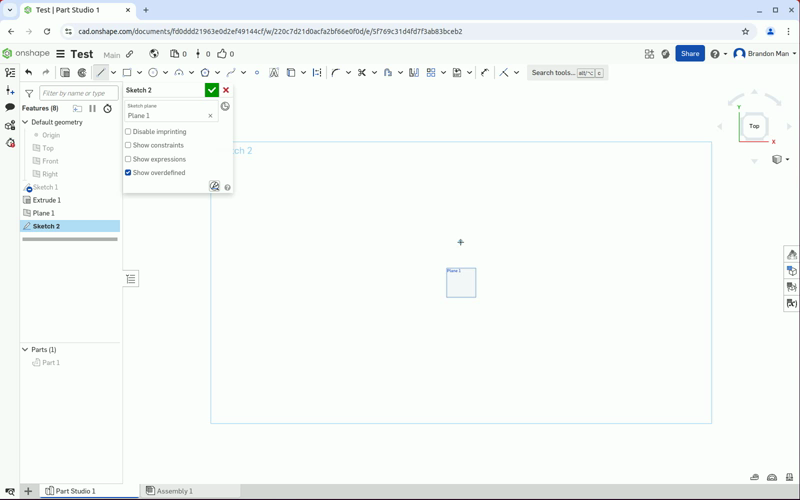
mouse_move(531, 241)
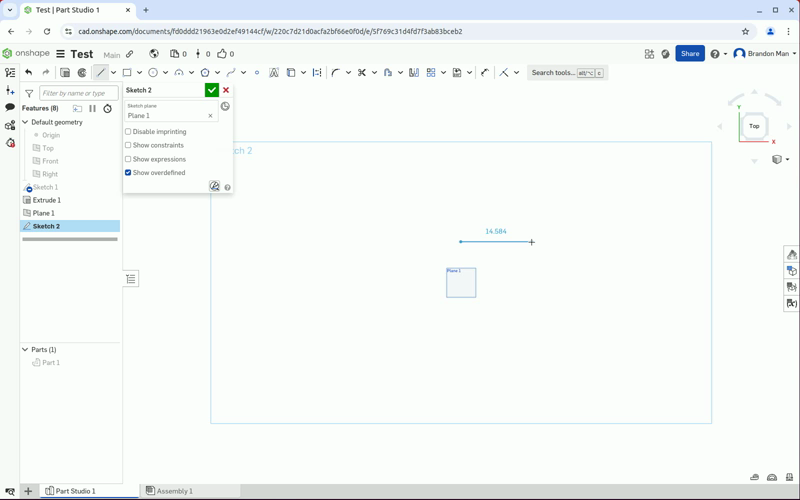
click(531, 241)
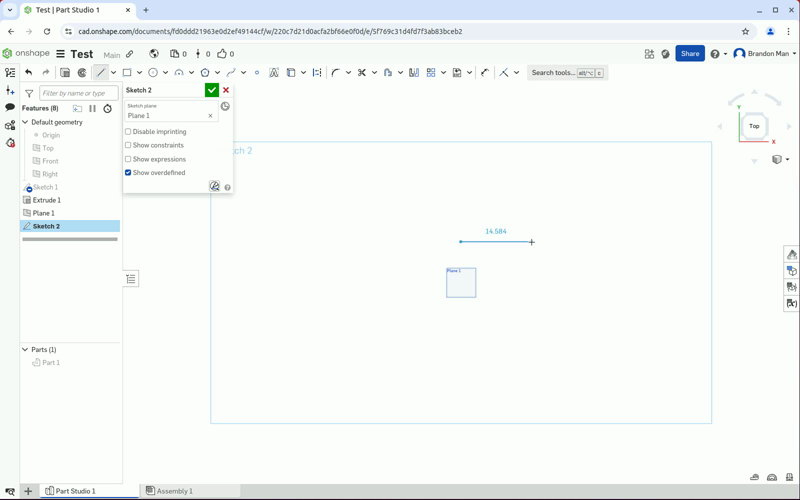
key_up(shift)
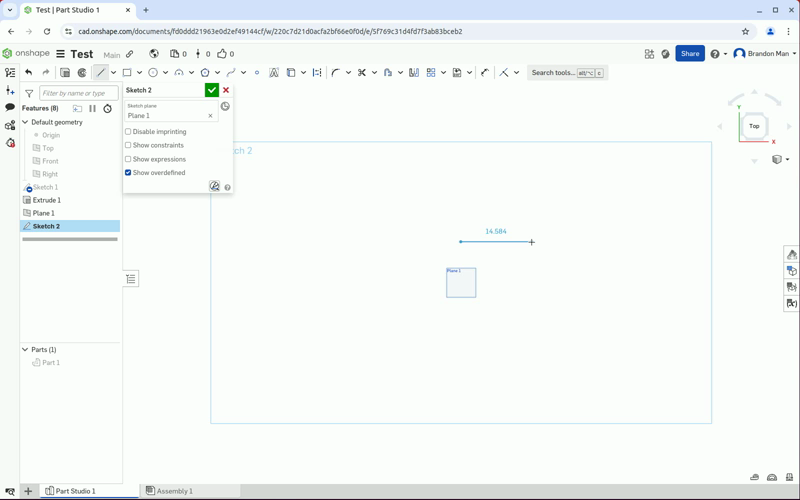
key_down(shift)
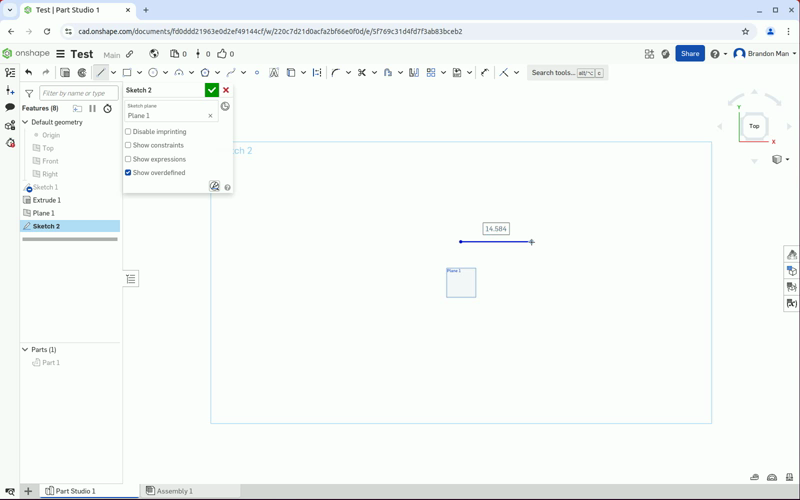
mouse_move(561, 241)
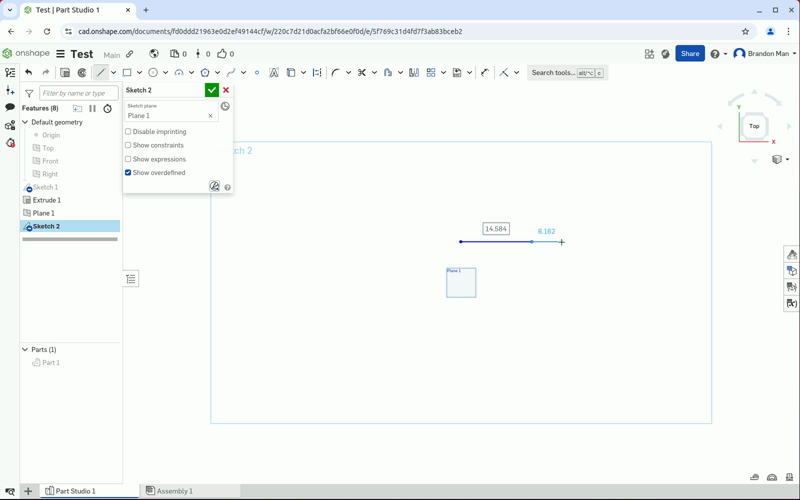
mouse_move(531, 200)
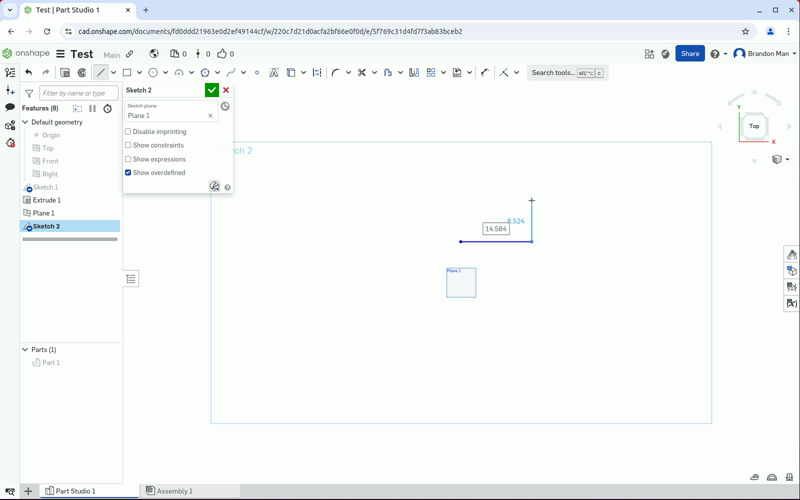
click(531, 200)
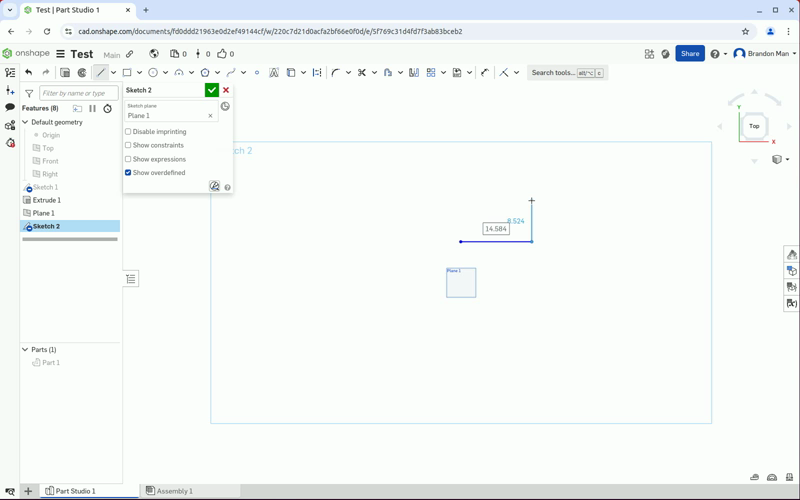
key_up(shift)
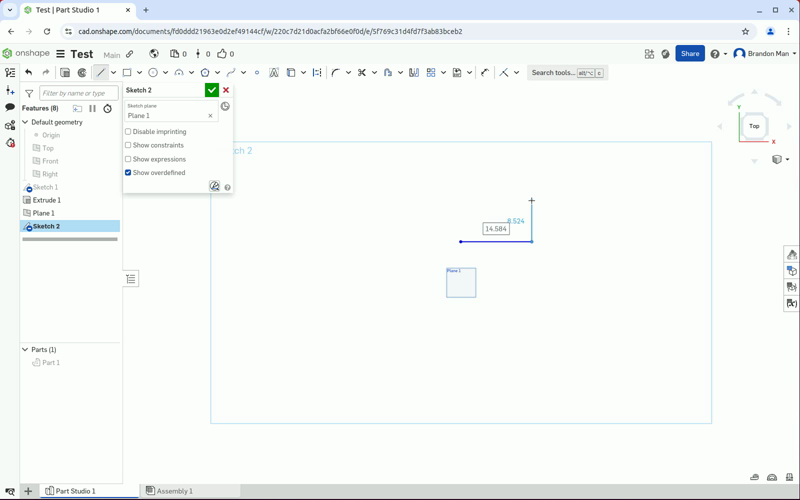
key_down(shift)
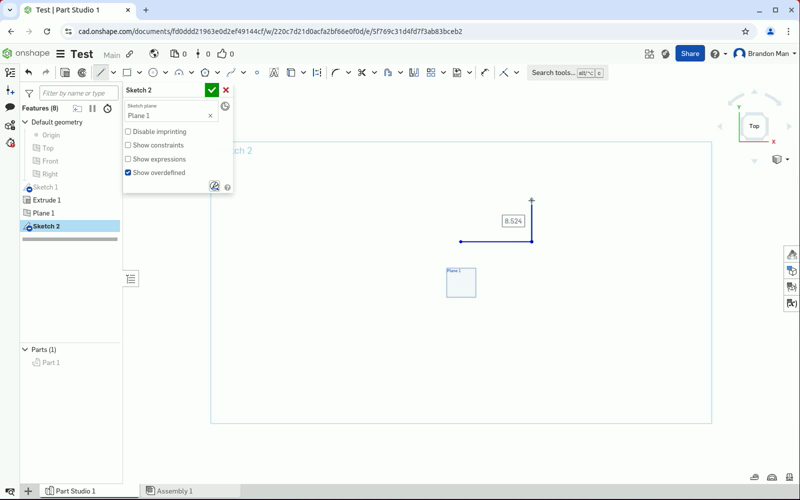
mouse_move(561, 200)
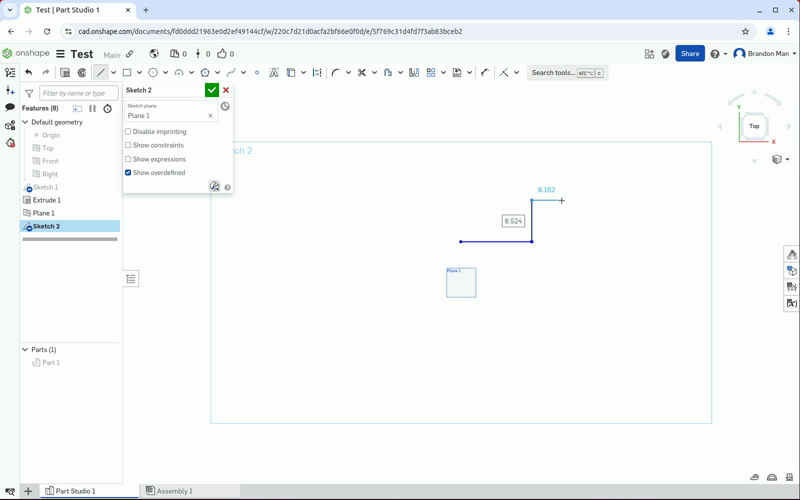
mouse_move(573, 200)
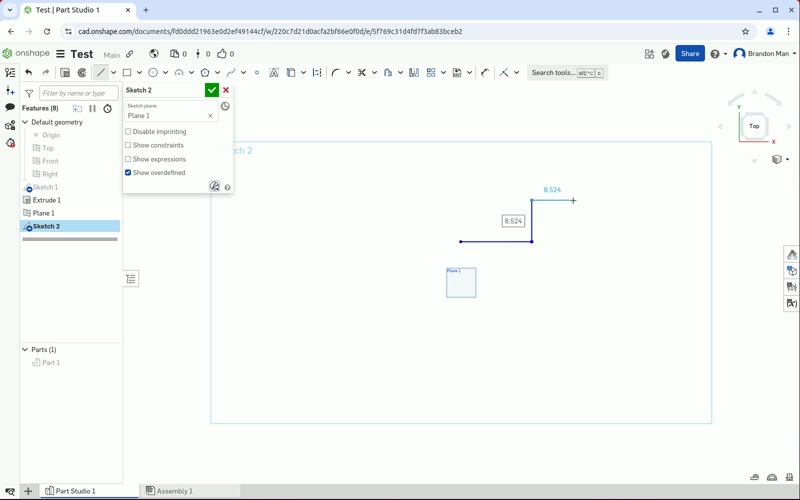
click(573, 200)
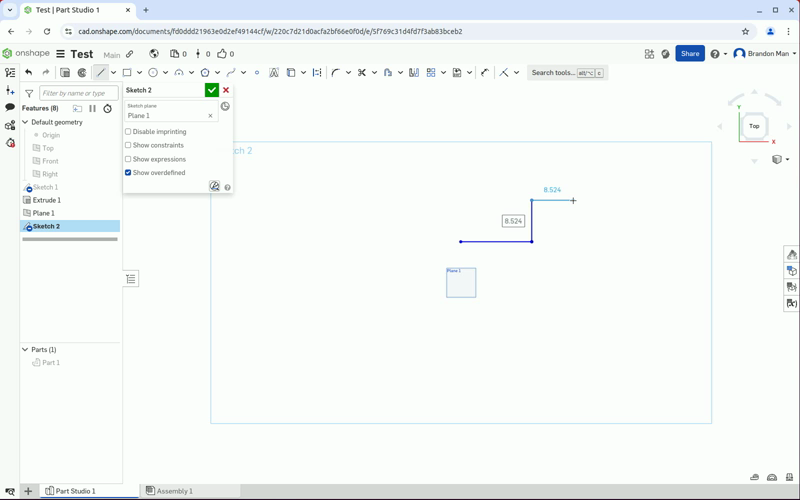
key_up(shift)
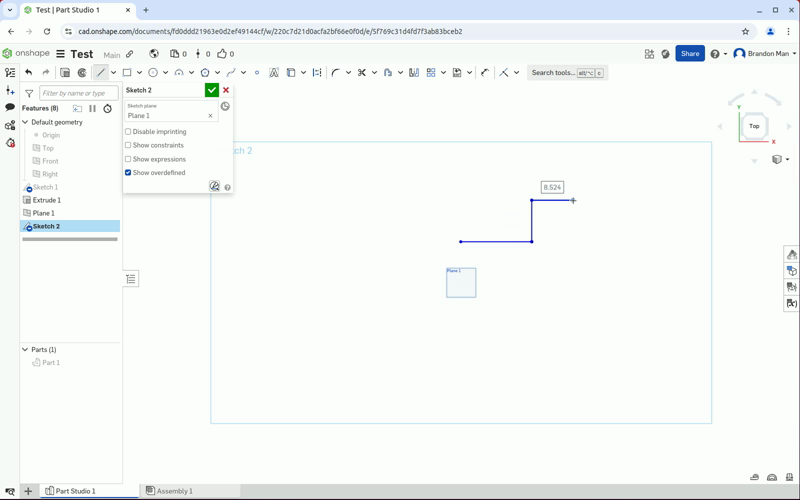
key_down(shift)
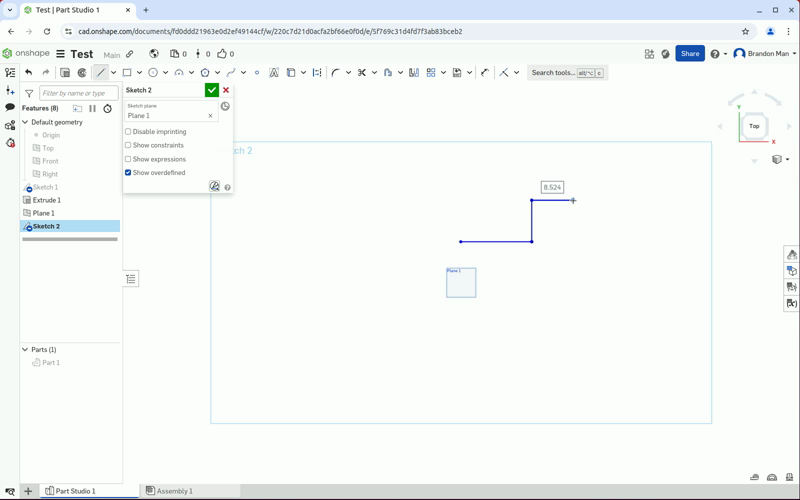
mouse_move(589, 200)
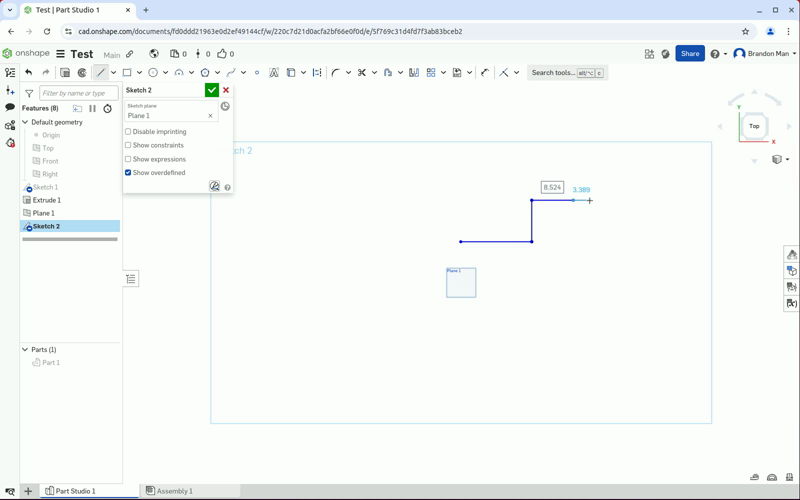
mouse_move(573, 170)
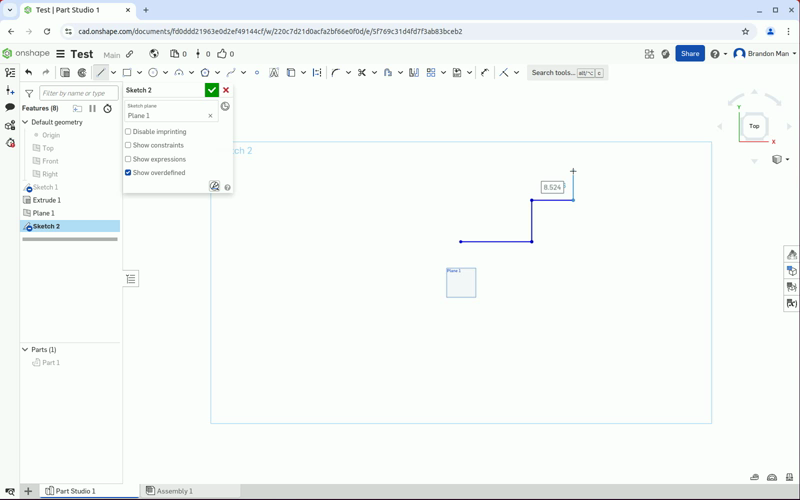
click(573, 170)
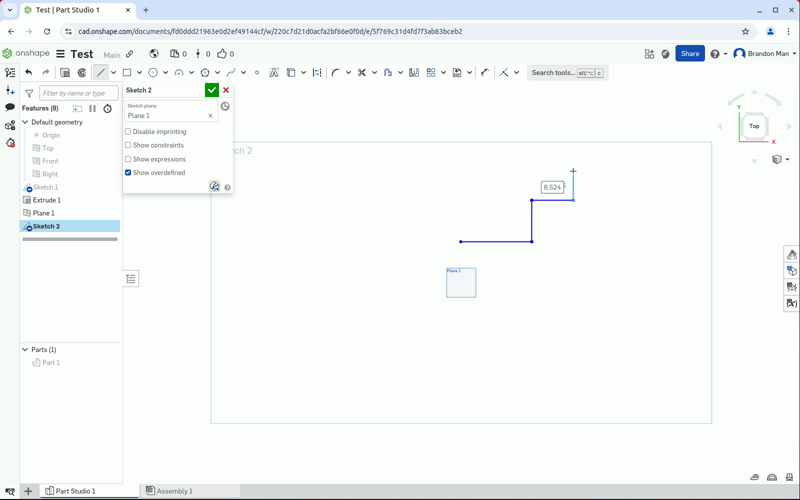
key_up(shift)
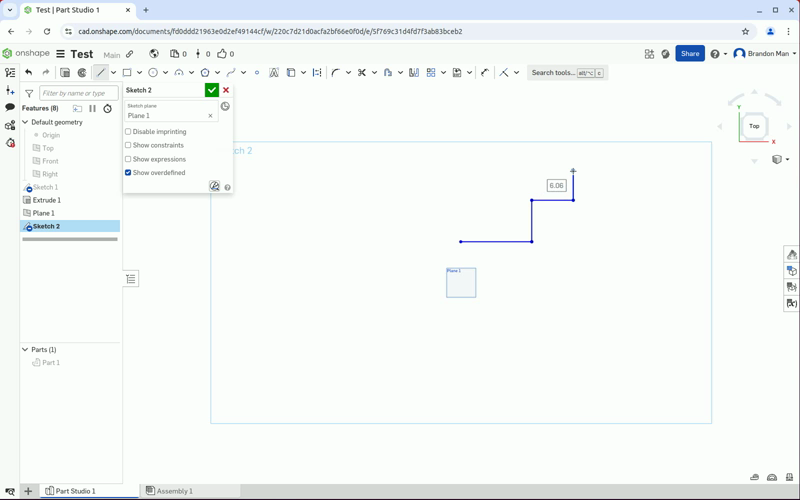
key_down(shift)
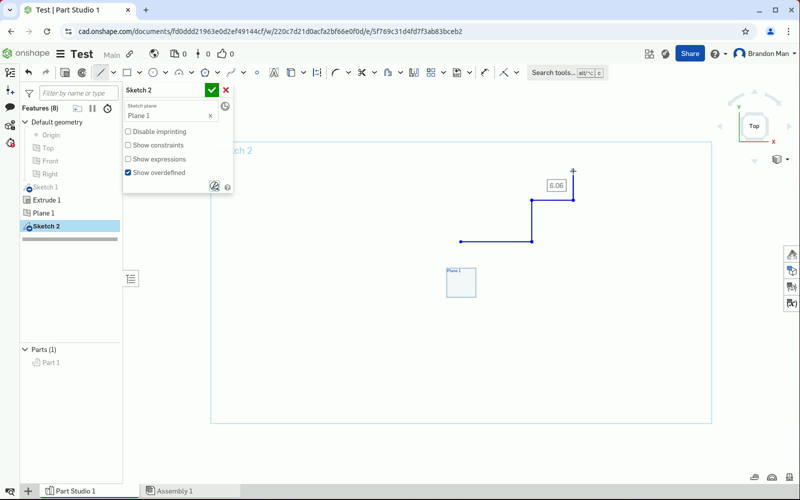
mouse_move(460, 170)
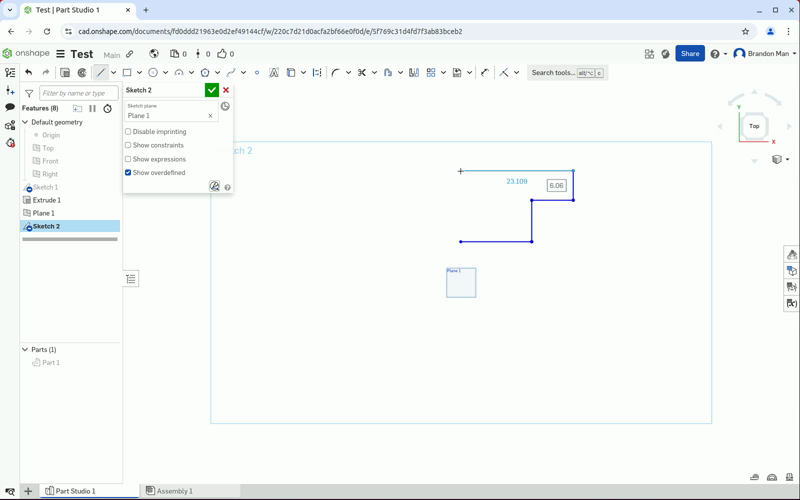
click(460, 170)
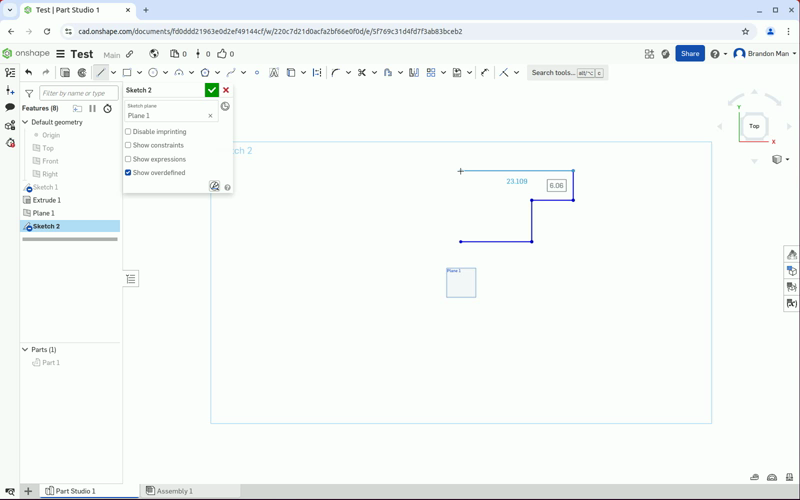
key_up(shift)
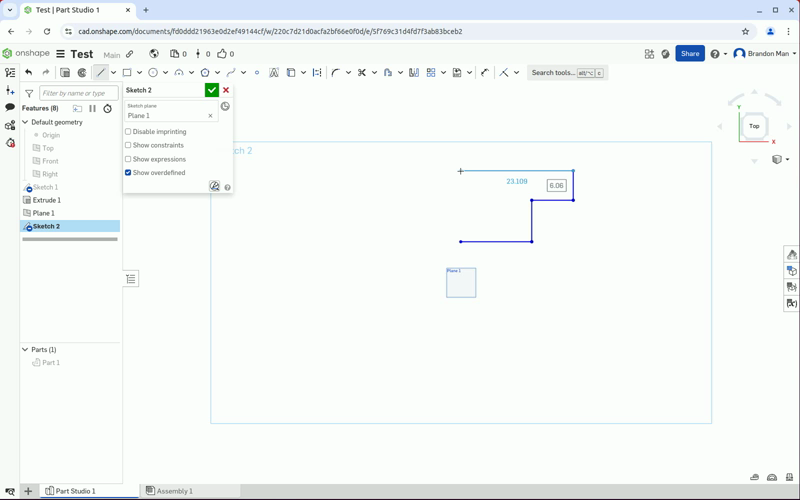
key_down(shift)
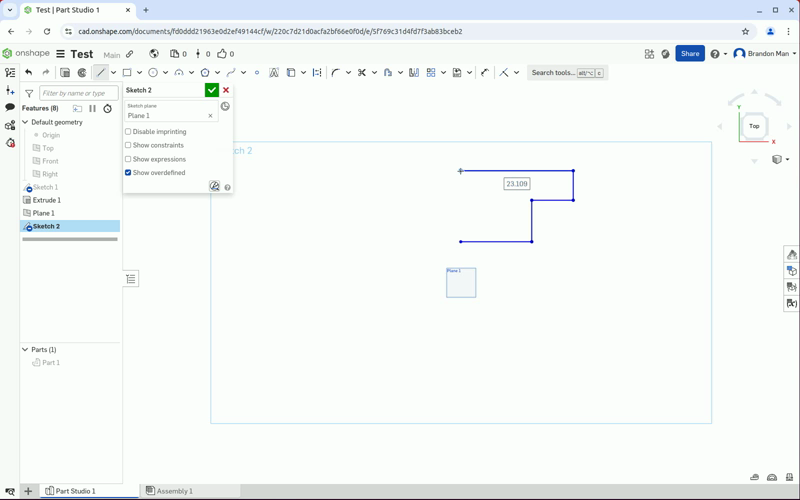
mouse_move(460, 241)
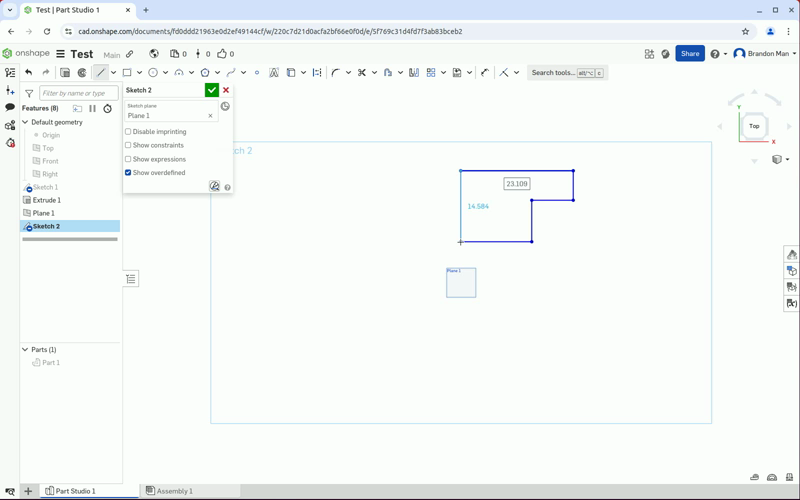
key_up(shift)
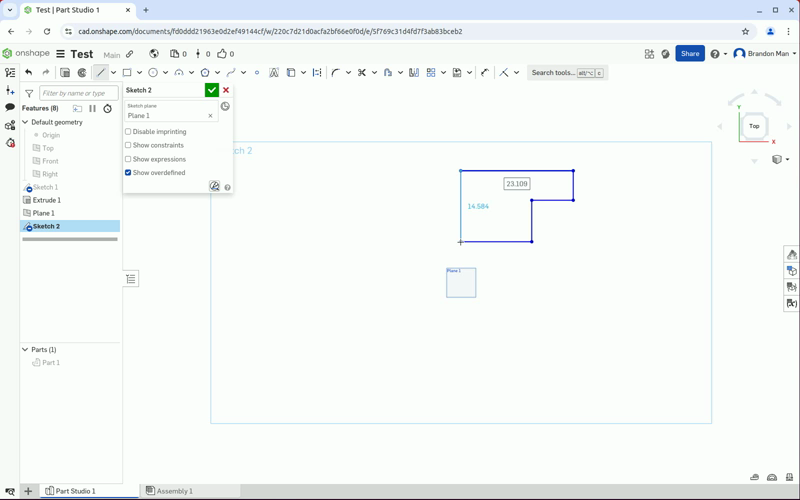
click(460, 241)
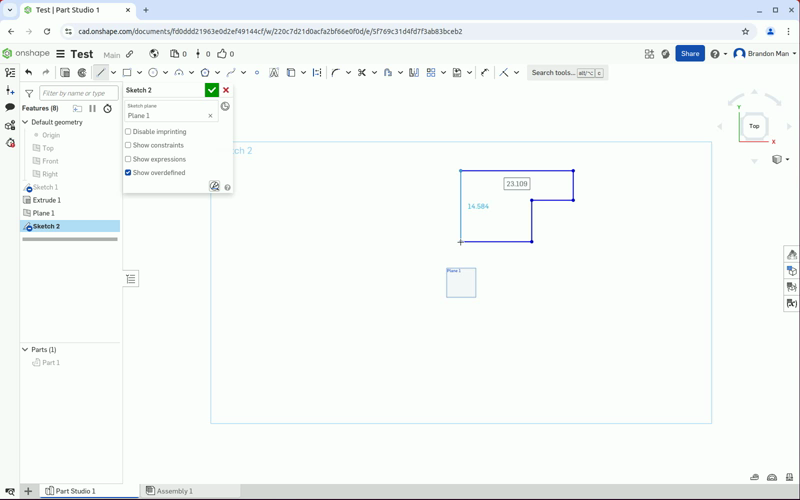
key(esc)
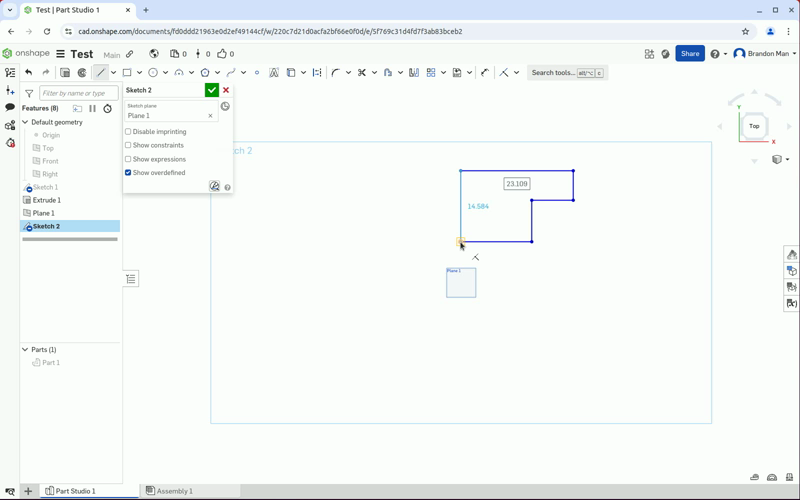
mouse_move(497, 178)
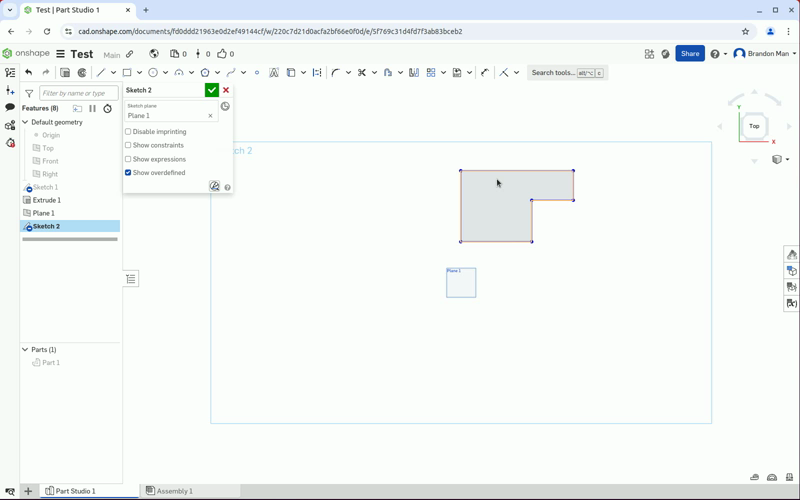
click(497, 178)
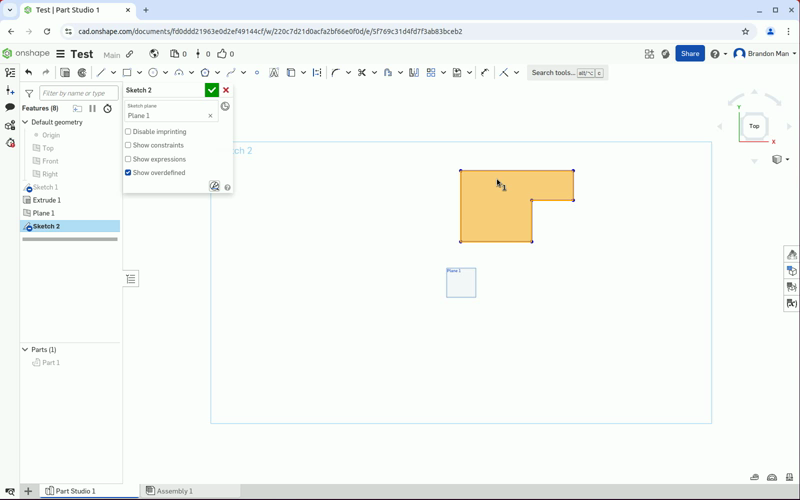
mouse_move(73, 352)
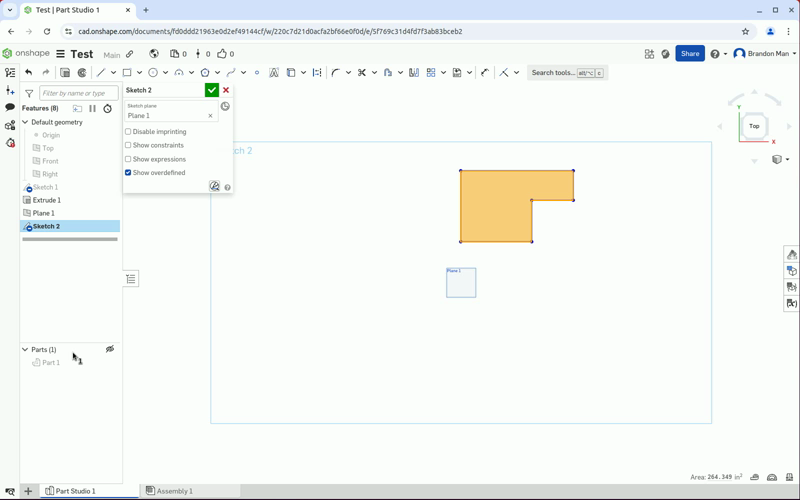
key(shift+y)
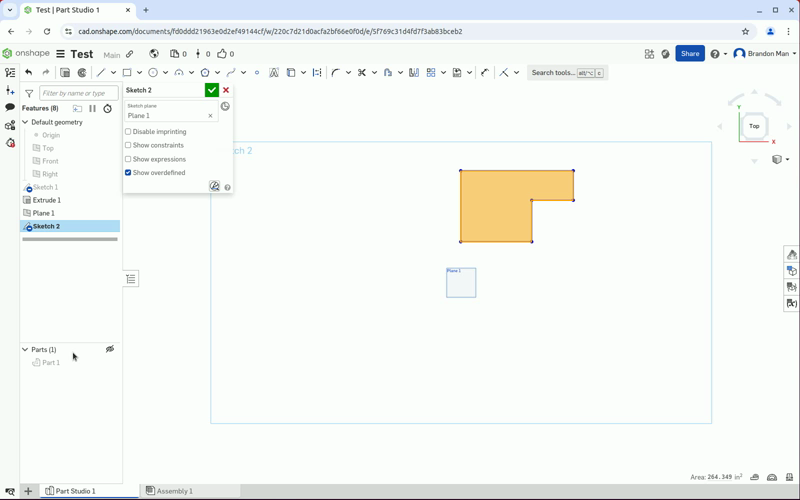
key(shift+e)
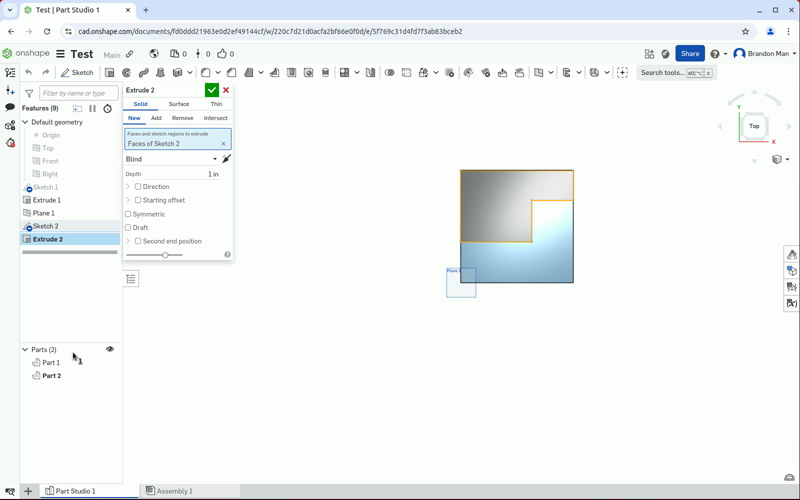
mouse_move(143, 106)
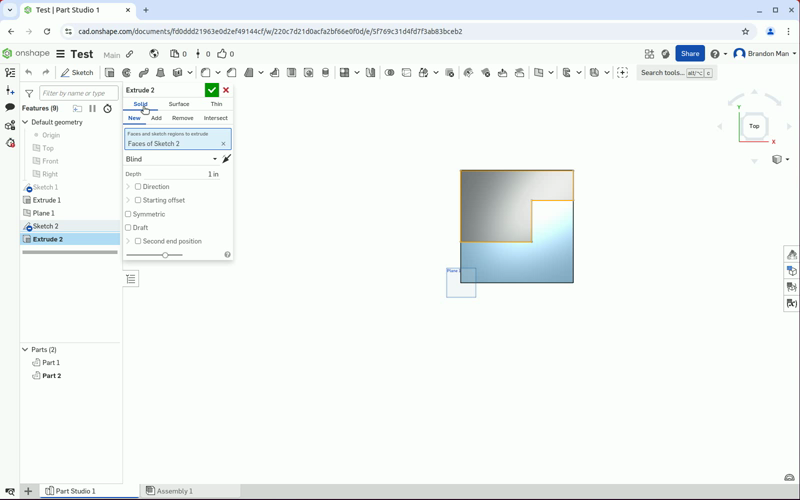
click(143, 106)
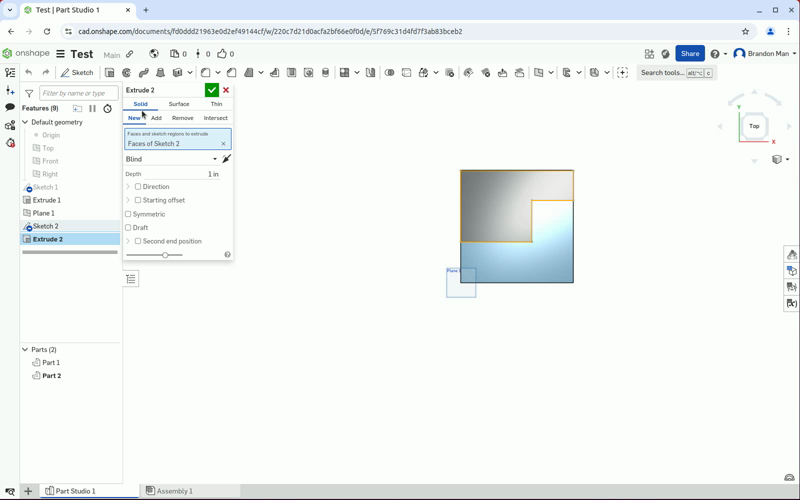
mouse_move(137, 120)
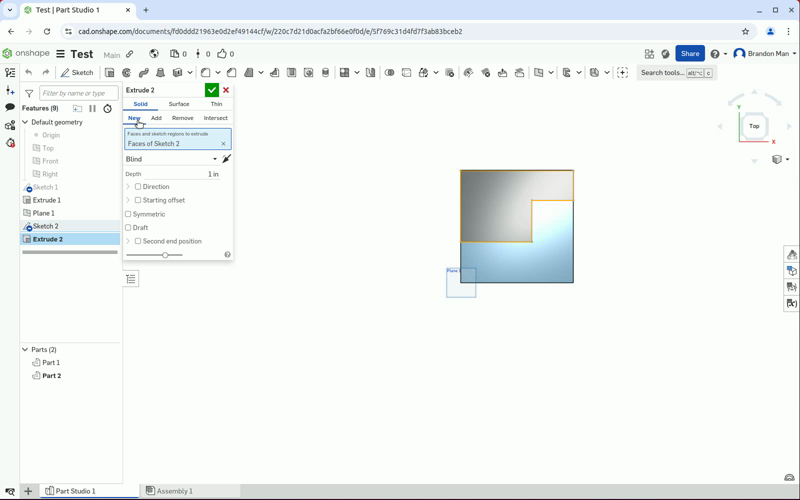
click(137, 120)
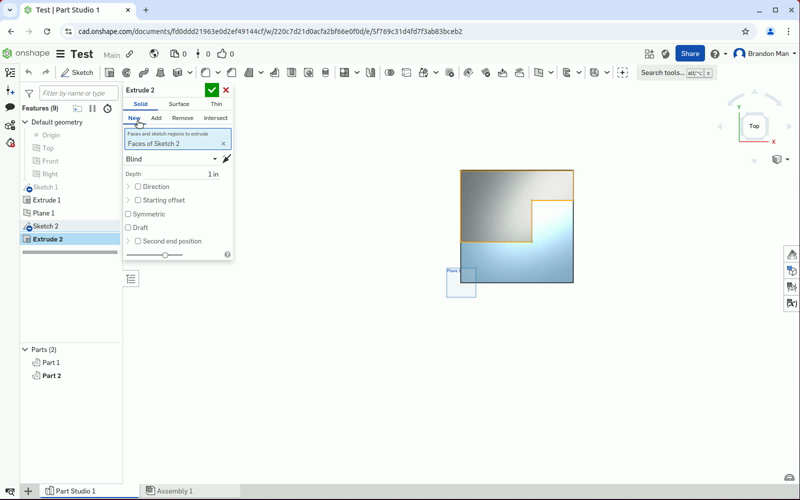
key(tab, 4)
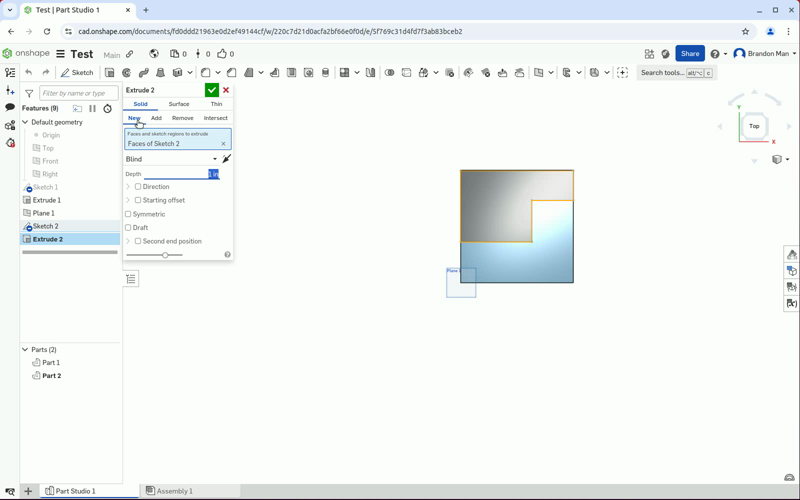
text(7.462)
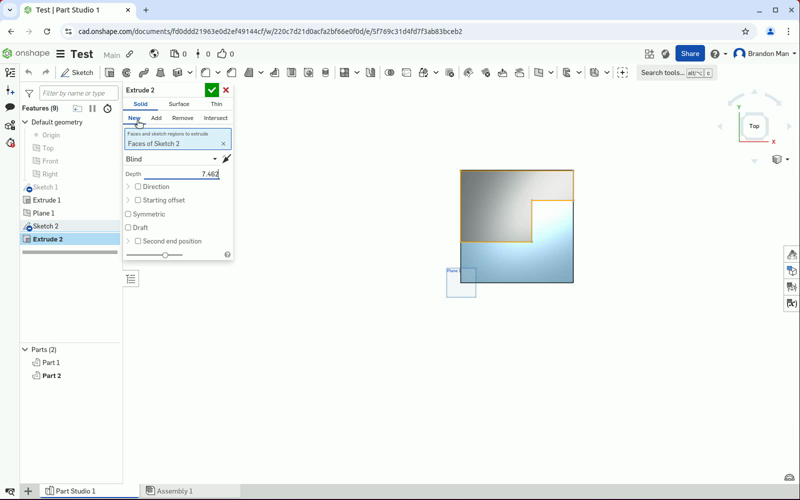
key(enter)
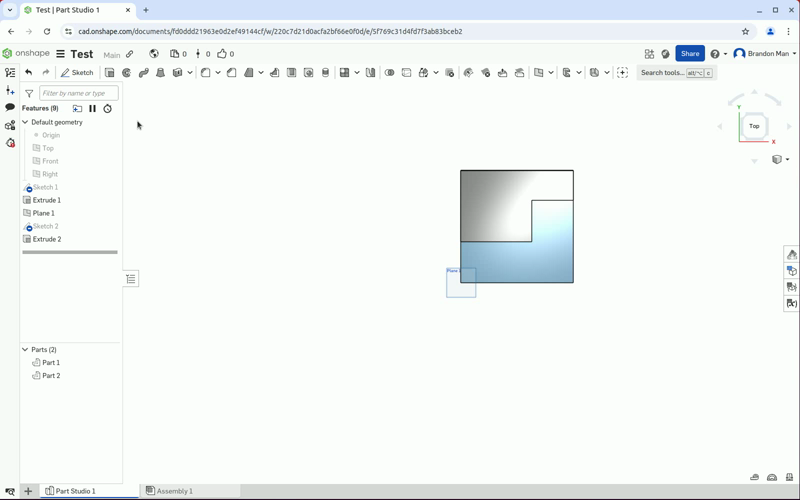
key(shift+h)
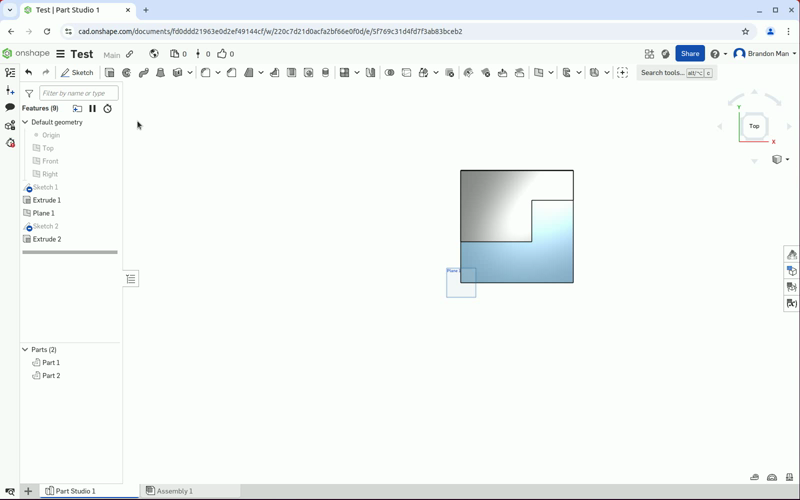
key(shift+h)
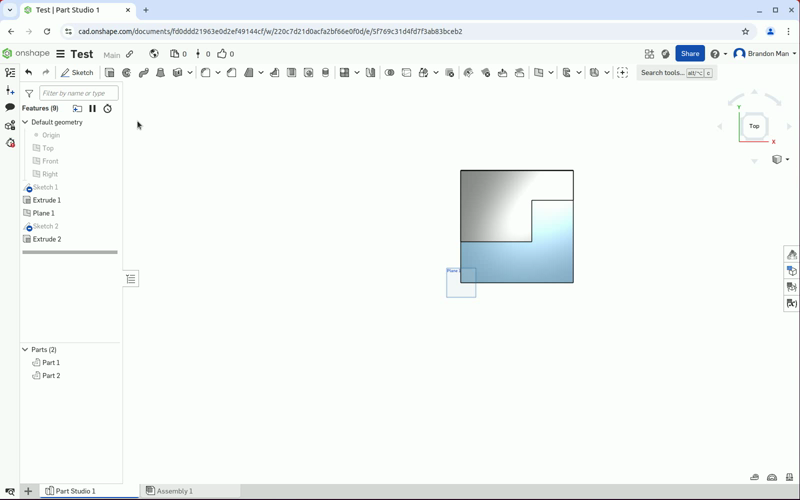
mouse_move(73, 189)
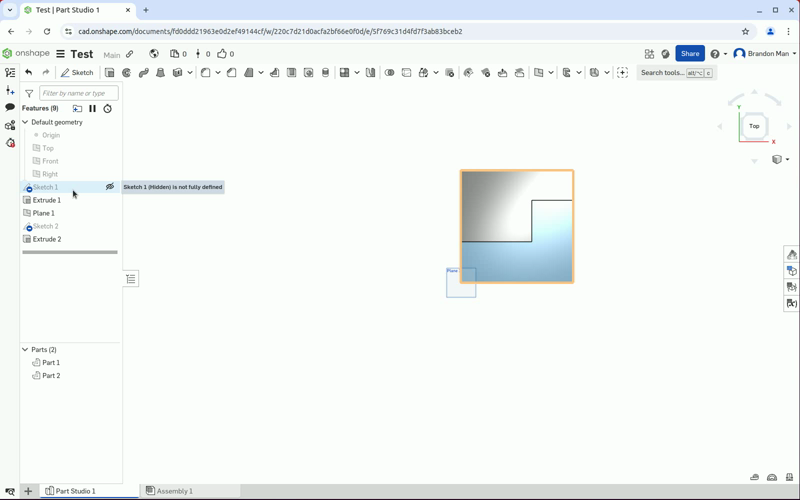
click(73, 189)
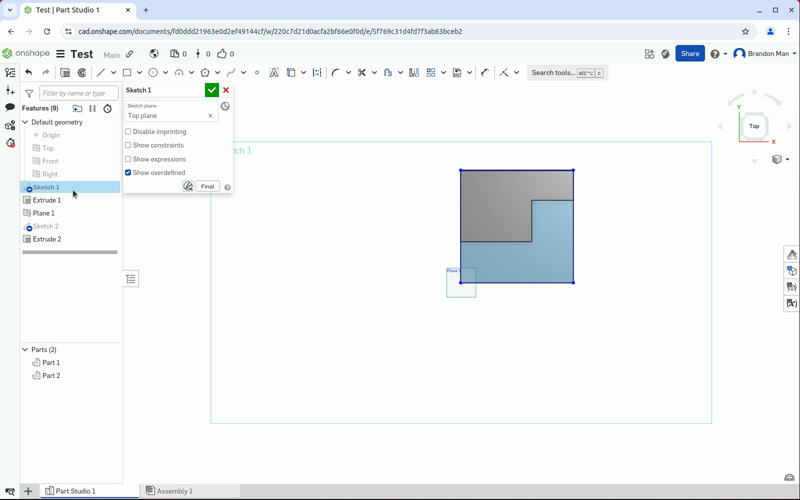
mouse_move(229, 92)
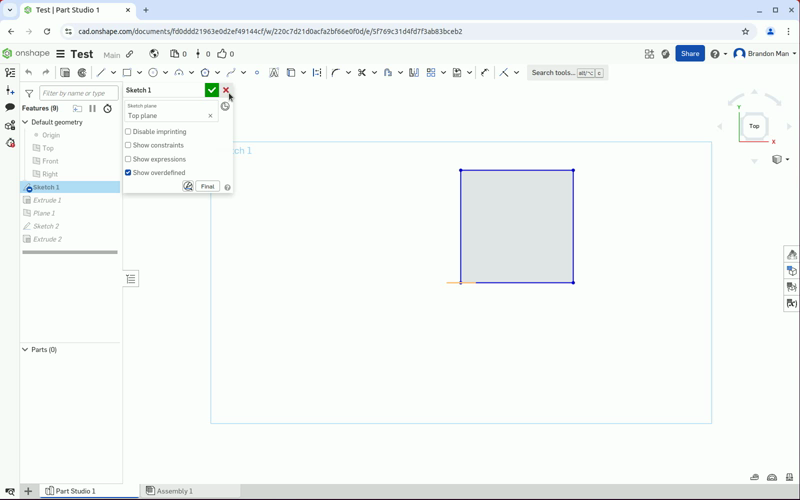
click(229, 92)
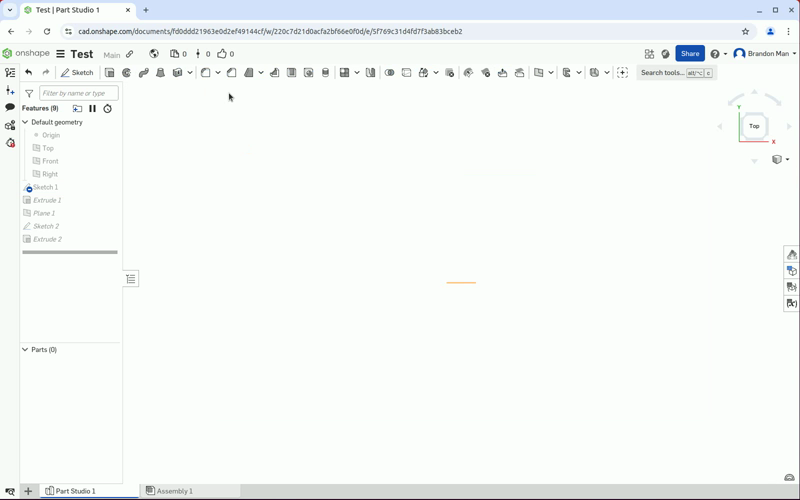
key(shift+s)
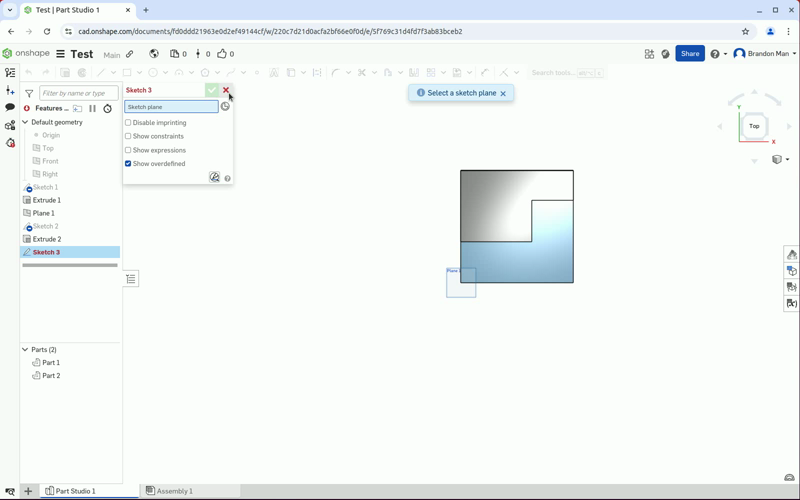
mouse_move(73, 215)
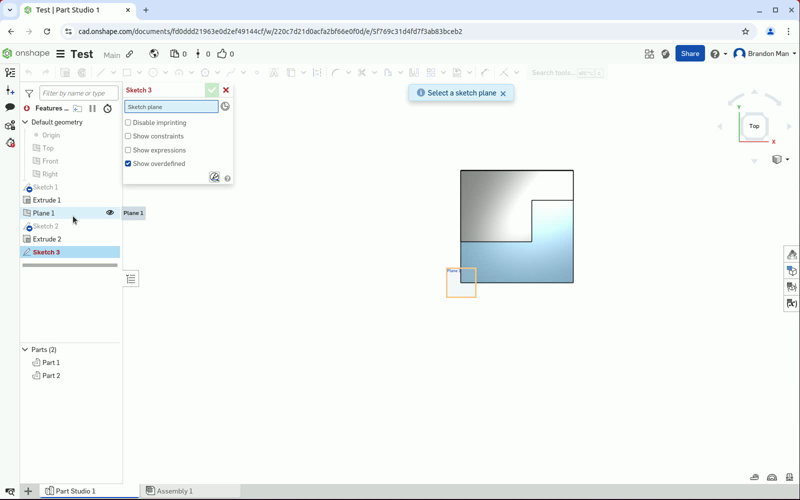
click(73, 215)
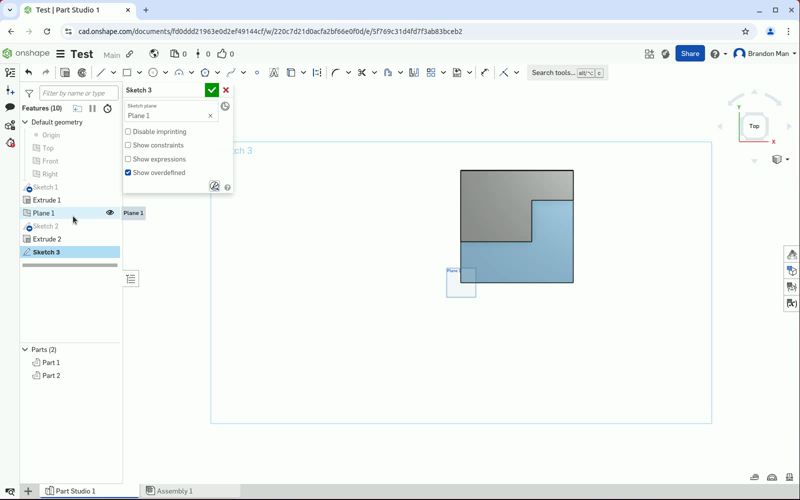
mouse_move(73, 352)
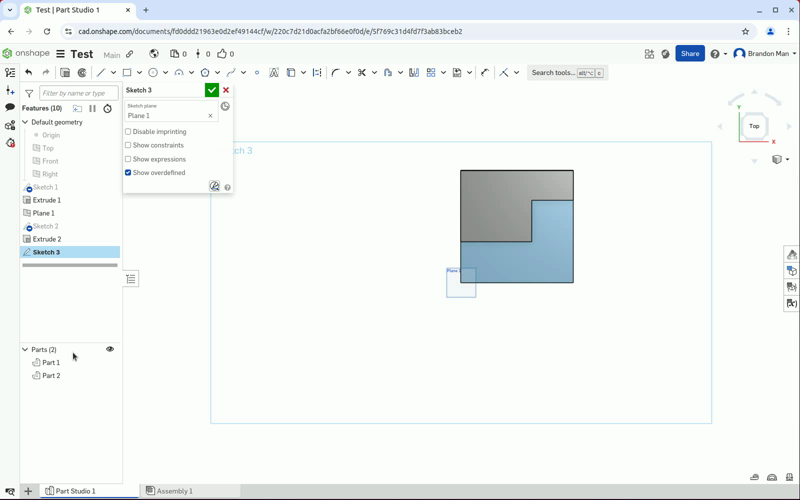
key(y)
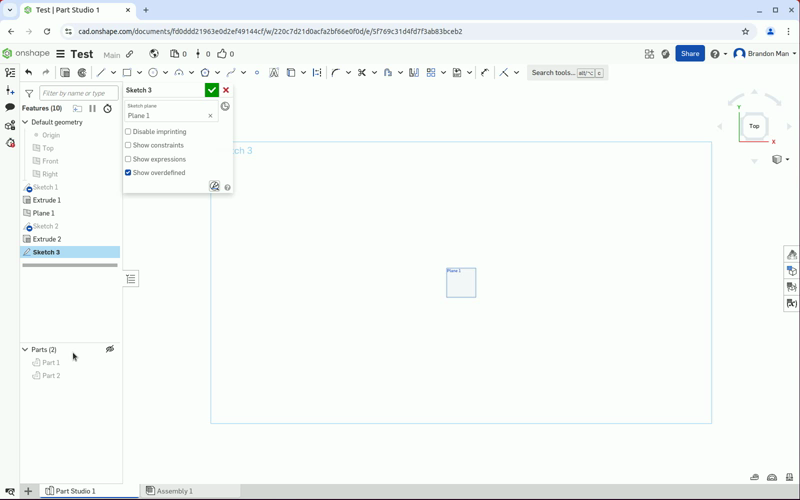
key(l)
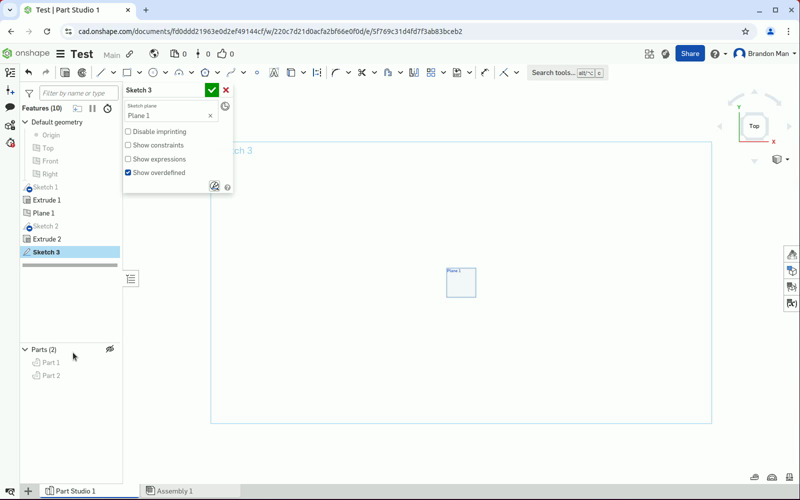
key_down(shift)
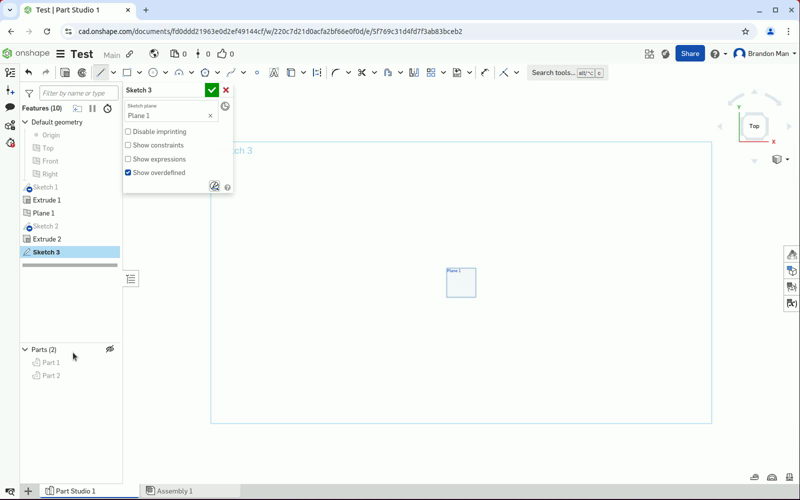
mouse_move(532, 282)
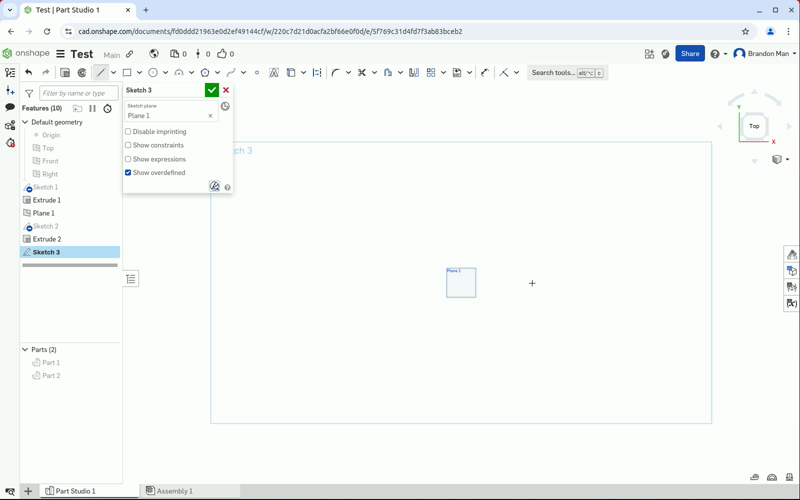
click(532, 282)
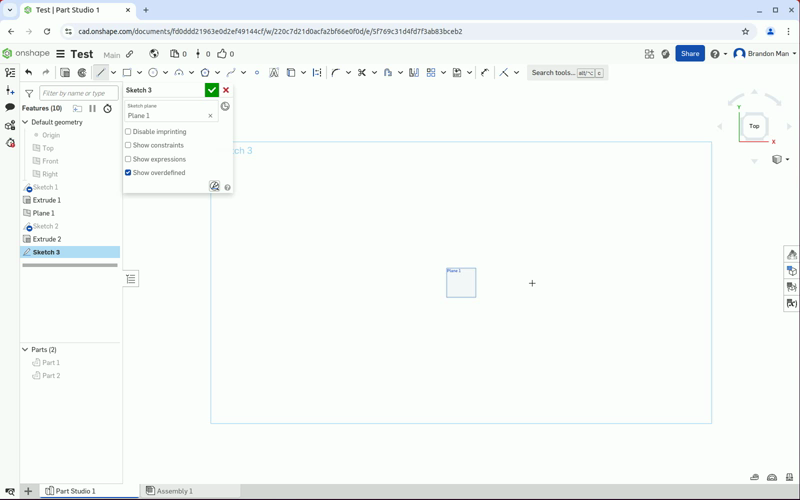
key_up(shift)
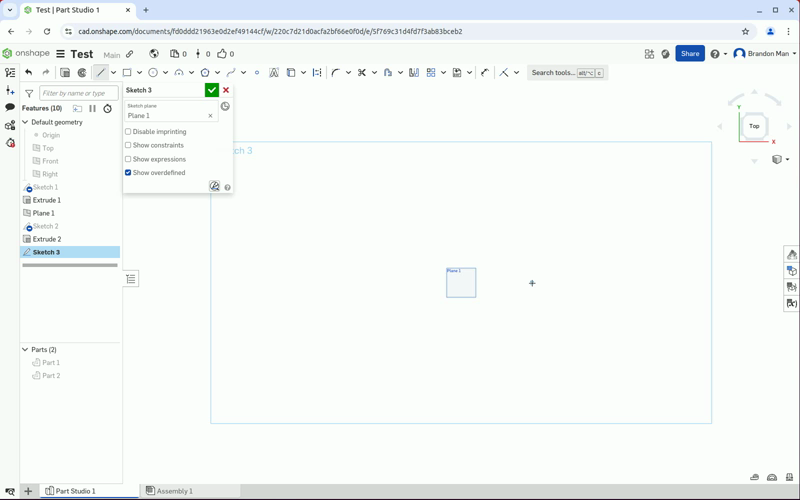
key_down(shift)
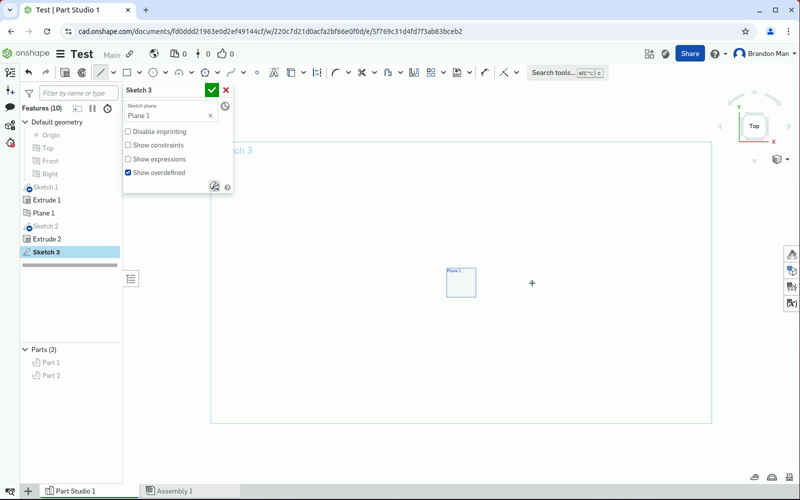
mouse_move(562, 282)
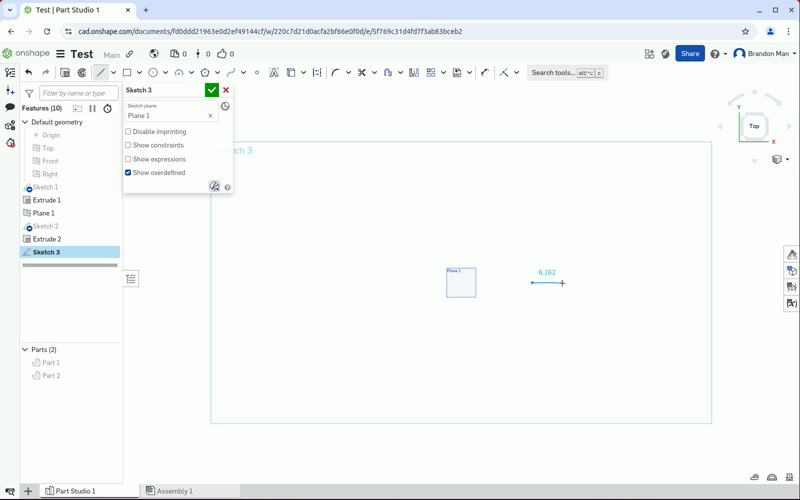
mouse_move(574, 282)
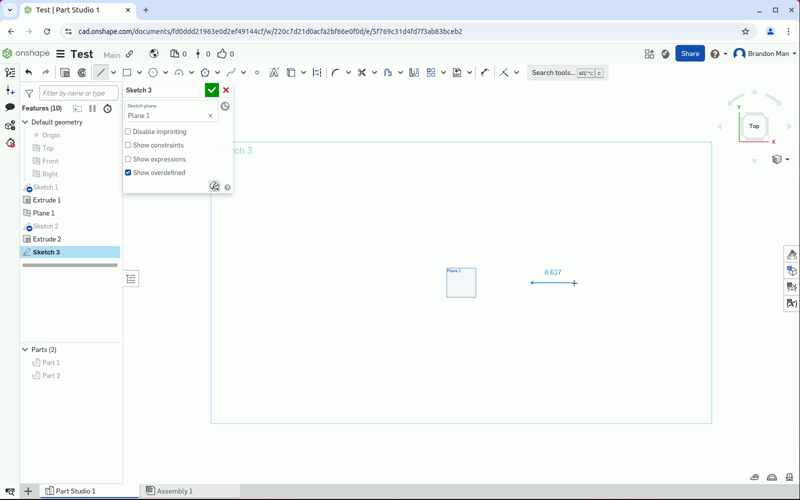
click(574, 282)
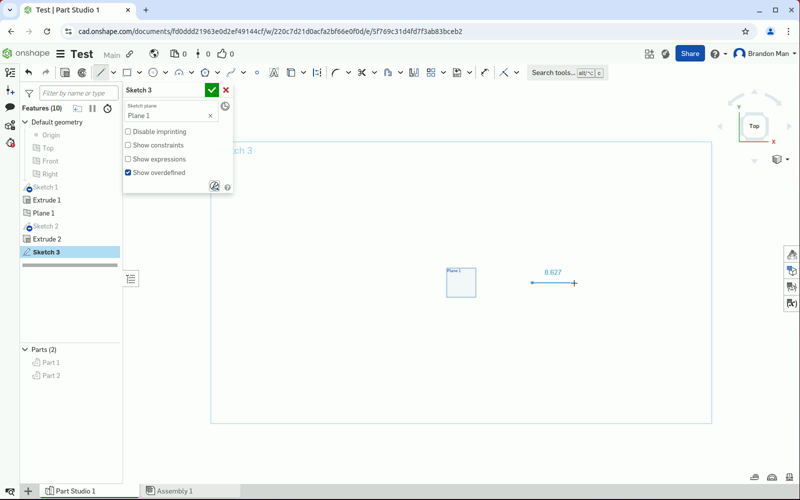
key_up(shift)
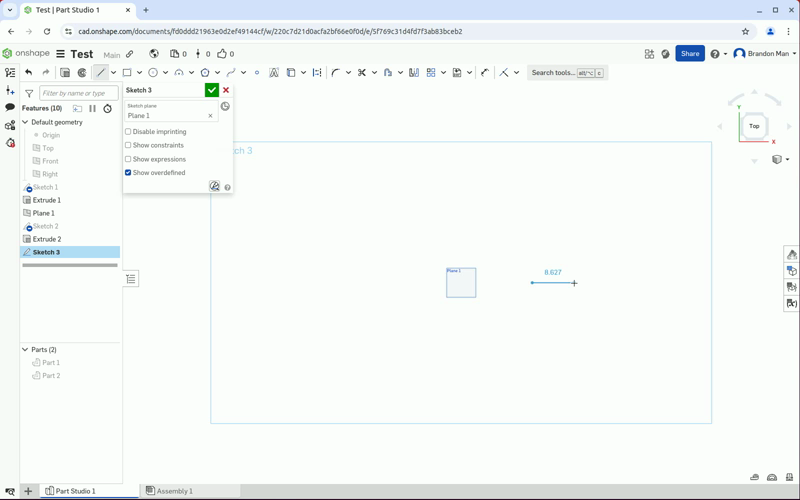
key_down(shift)
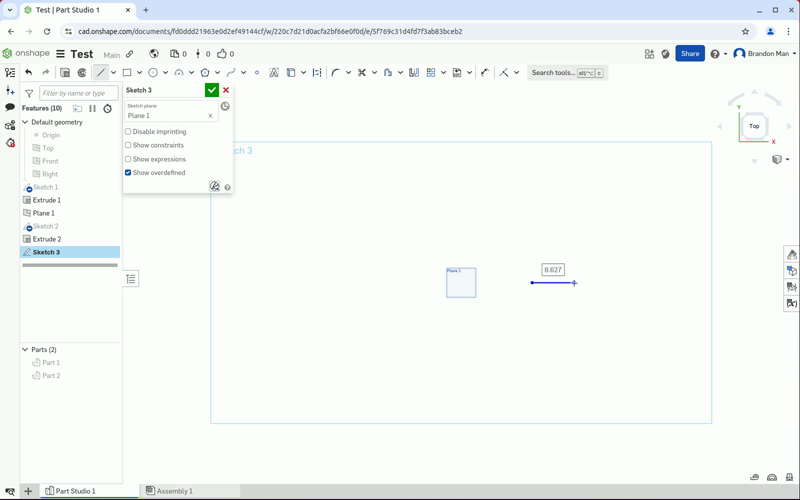
mouse_move(589, 282)
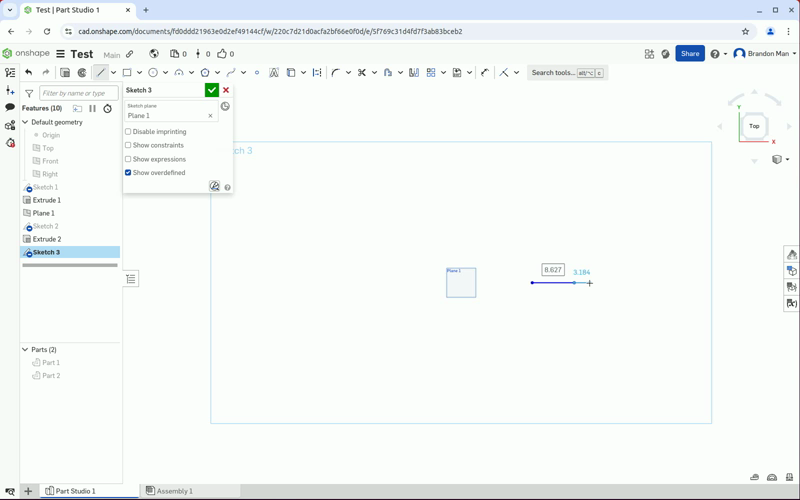
mouse_move(574, 241)
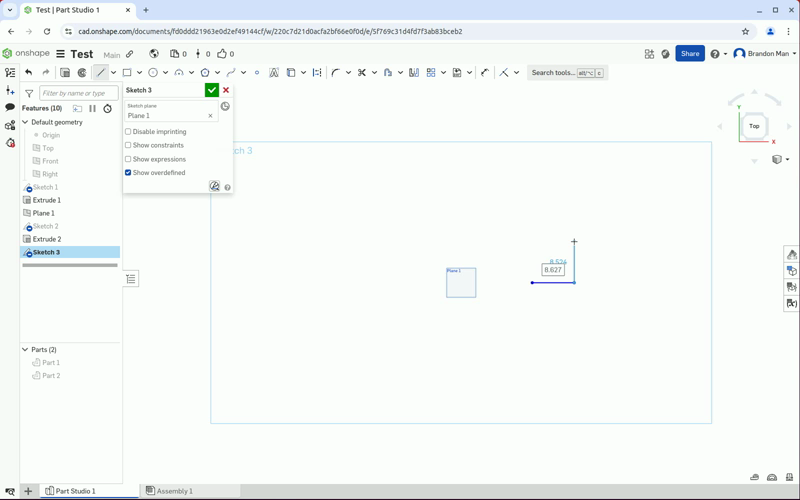
click(574, 241)
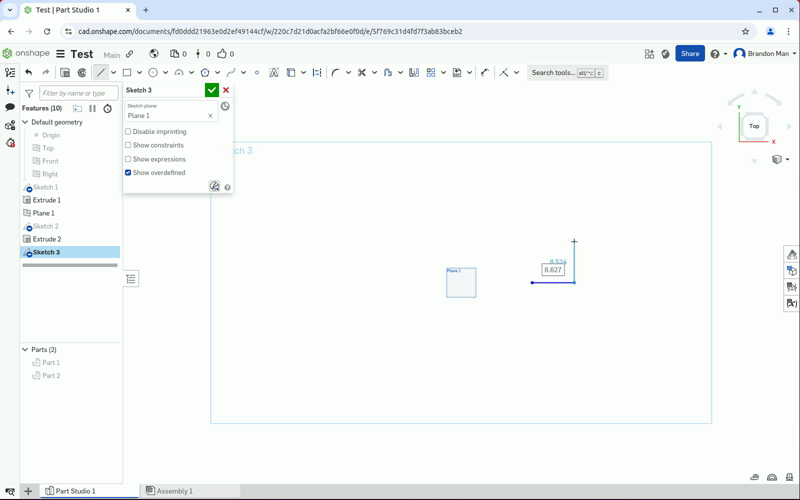
key_up(shift)
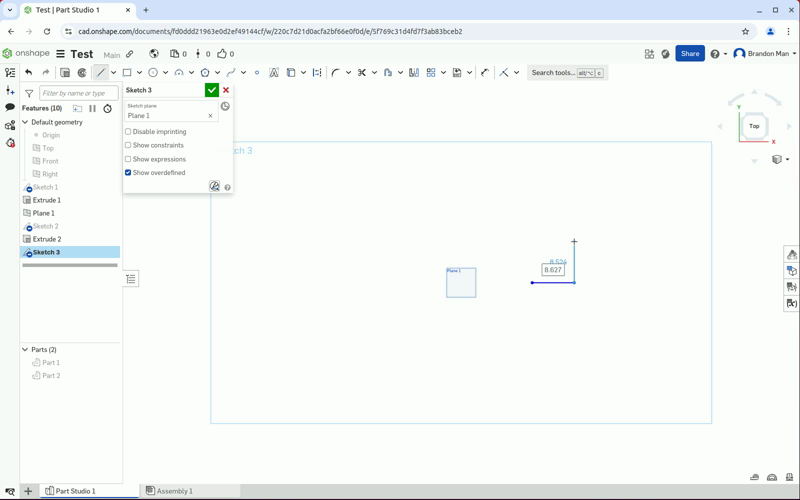
mouse_move(589, 241)
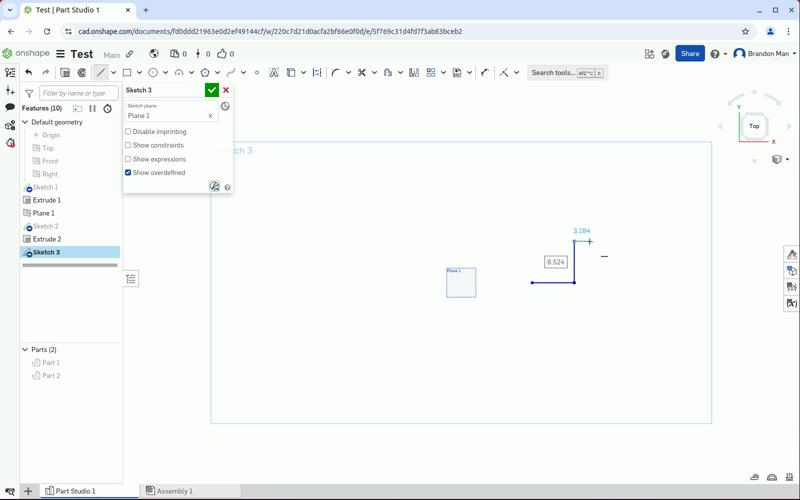
key_down(shift)
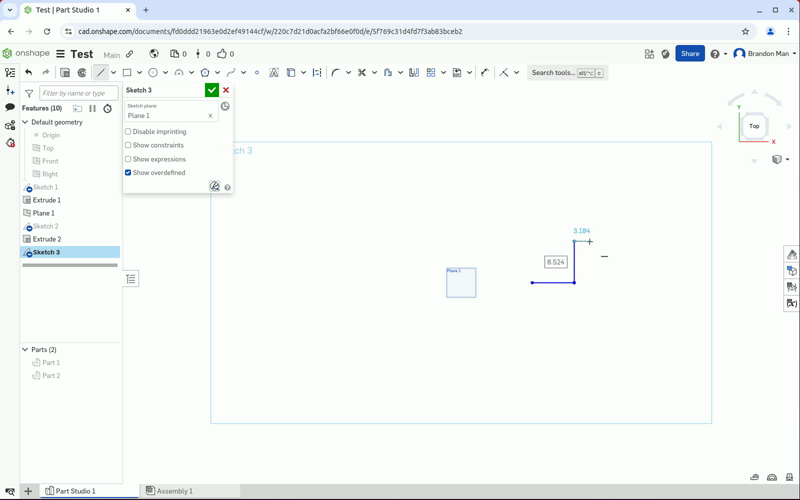
mouse_move(532, 282)
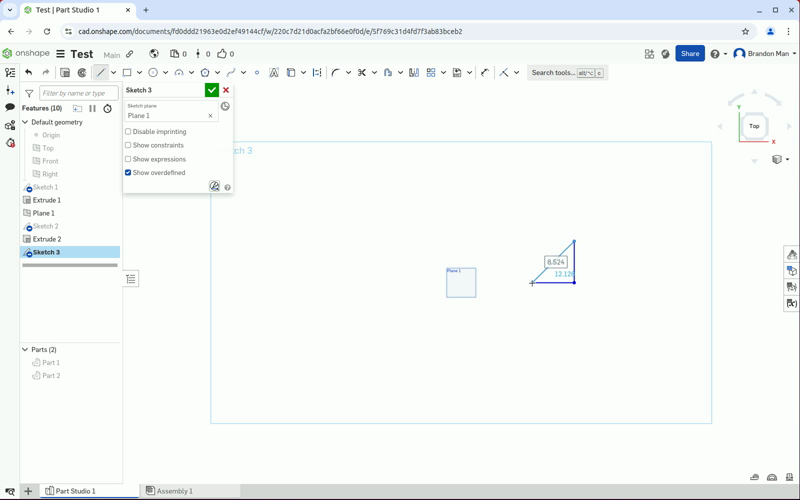
key_up(shift)
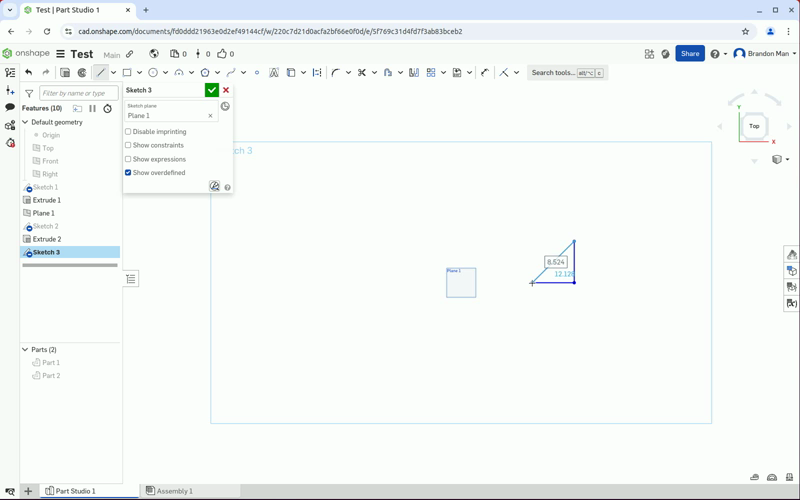
click(532, 282)
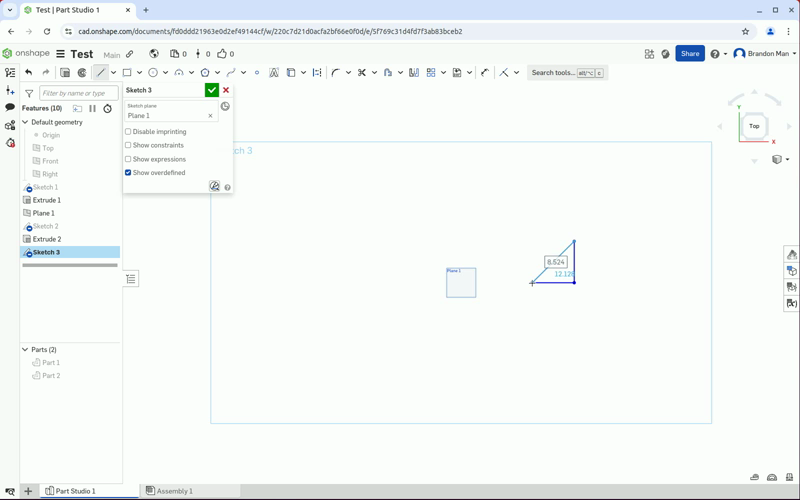
key(esc)
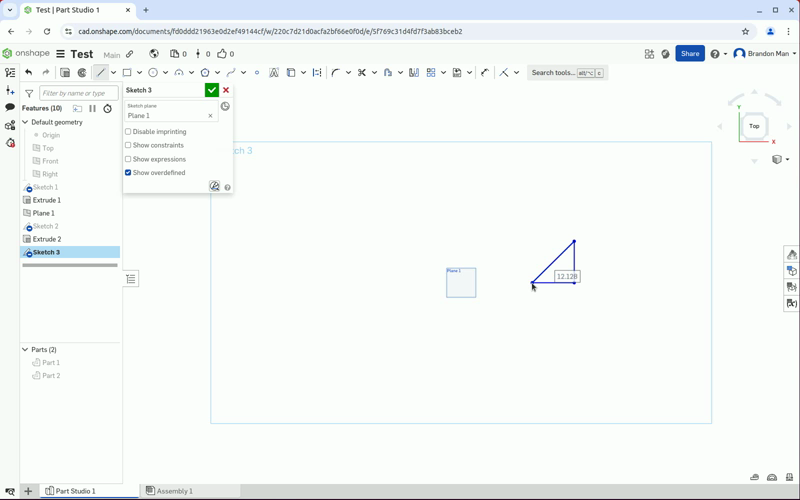
mouse_move(557, 273)
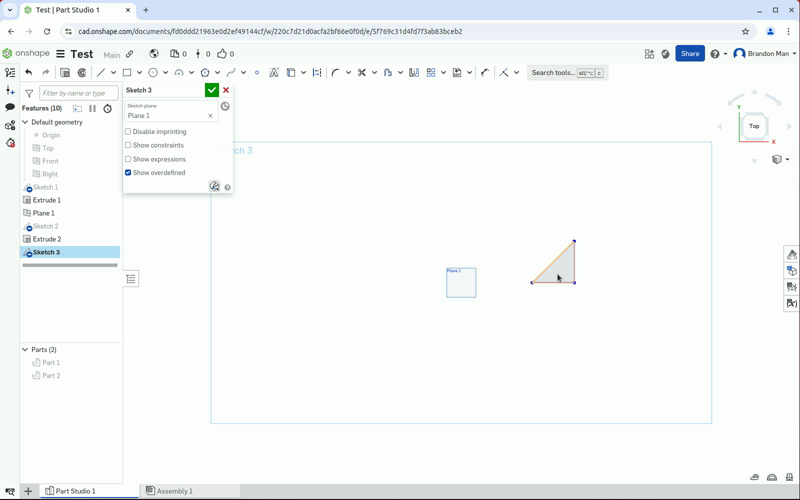
scroll(6)
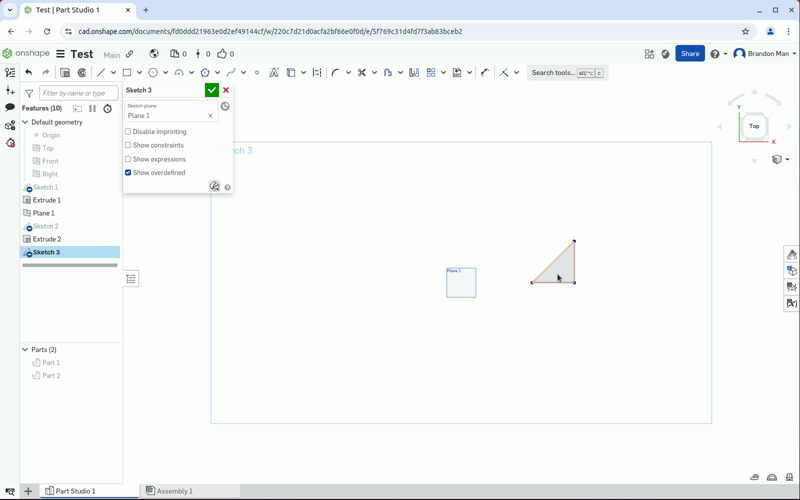
scroll(6)
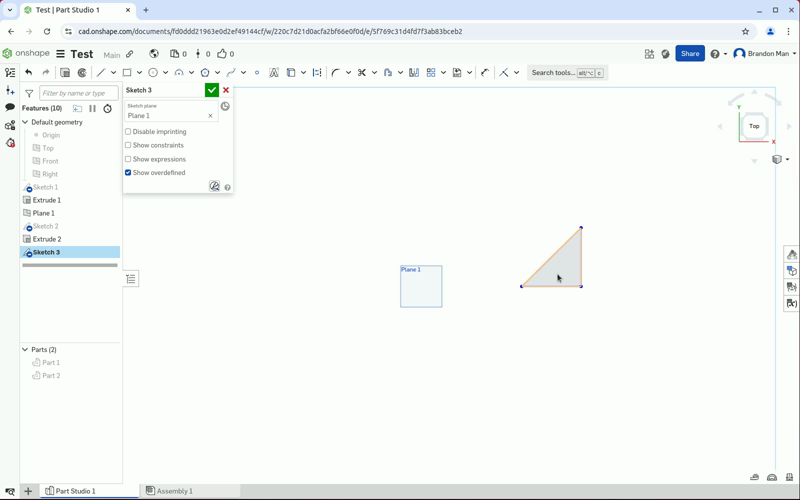
scroll(6)
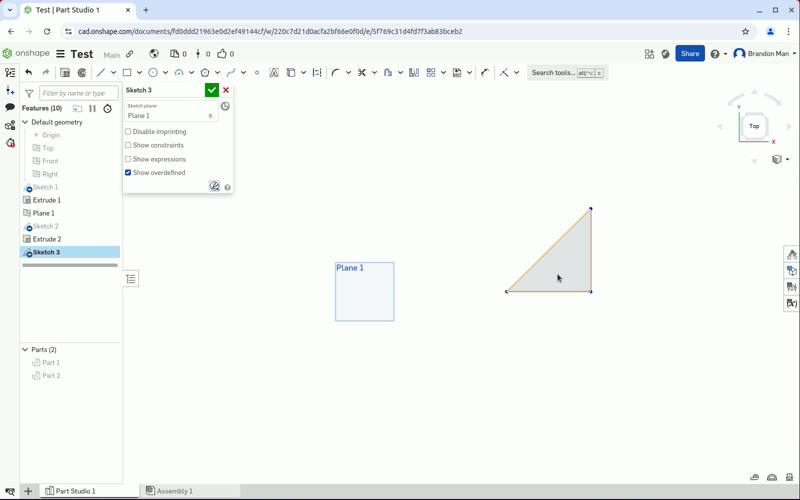
scroll(6)
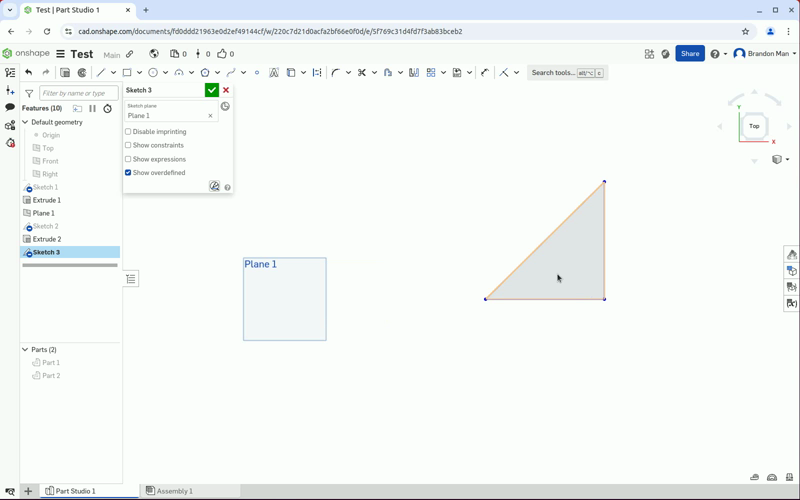
scroll(6)
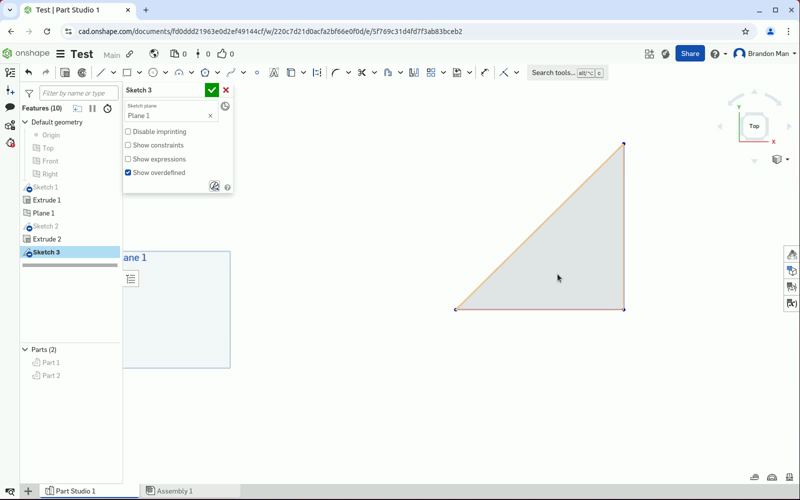
scroll(6)
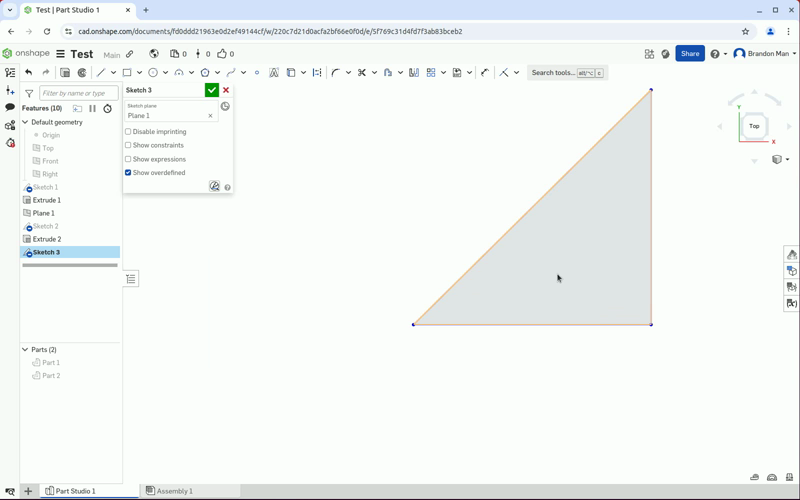
scroll(6)
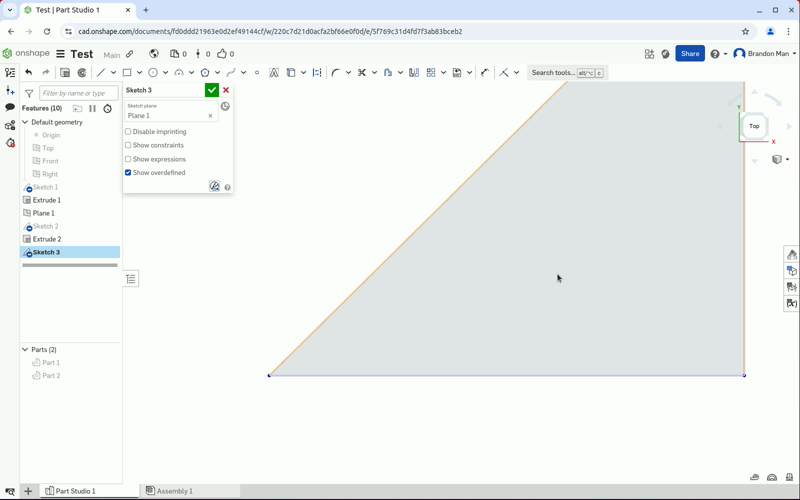
click(557, 273)
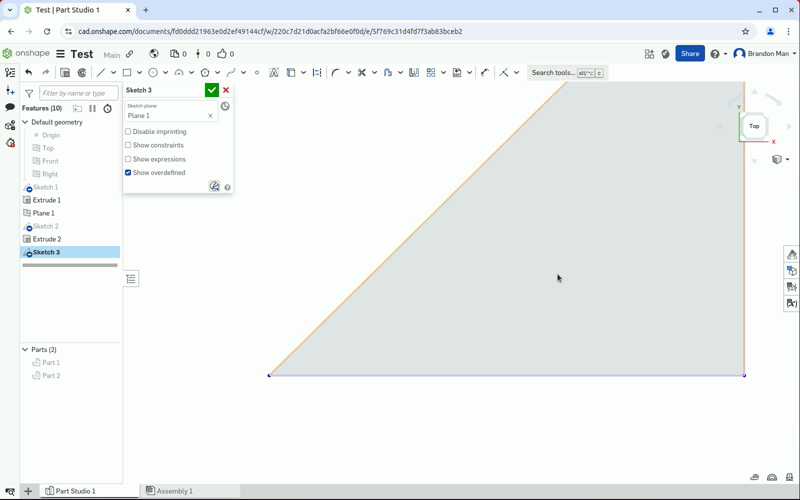
scroll(-6)
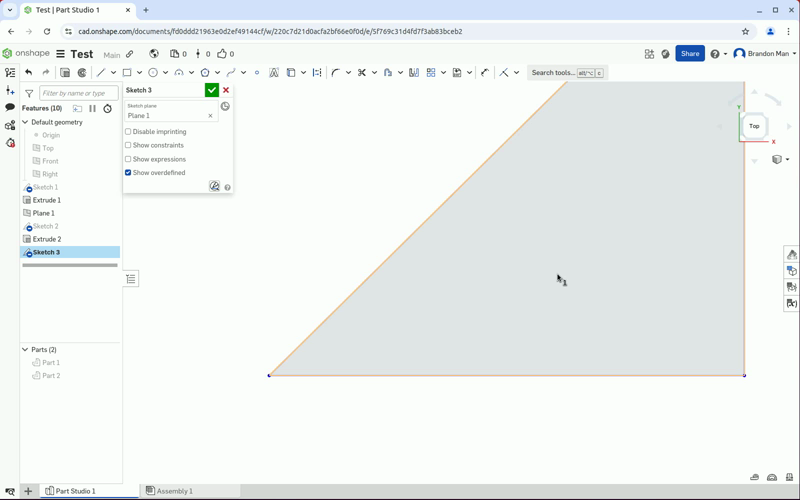
scroll(-6)
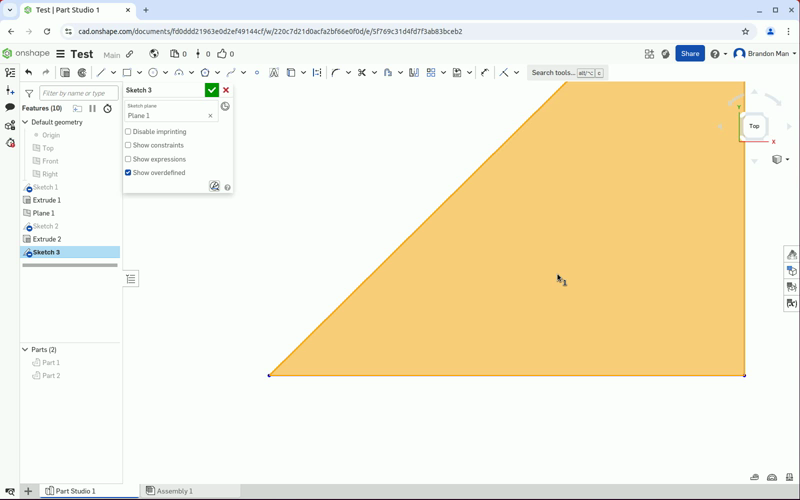
scroll(-6)
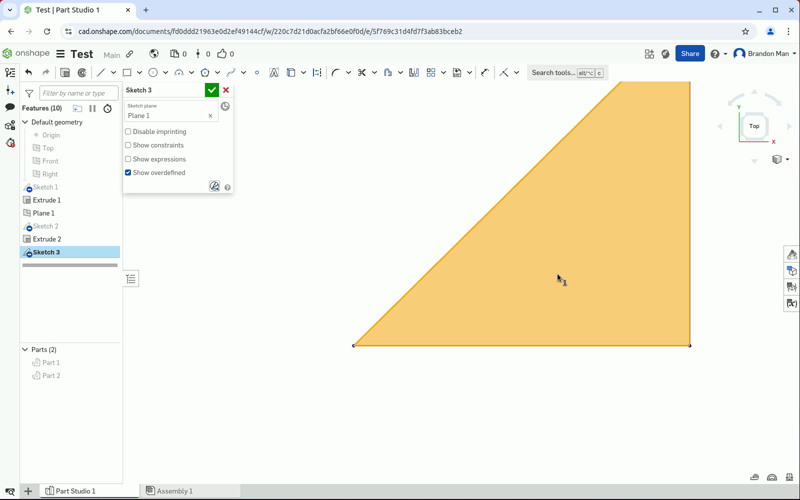
scroll(-6)
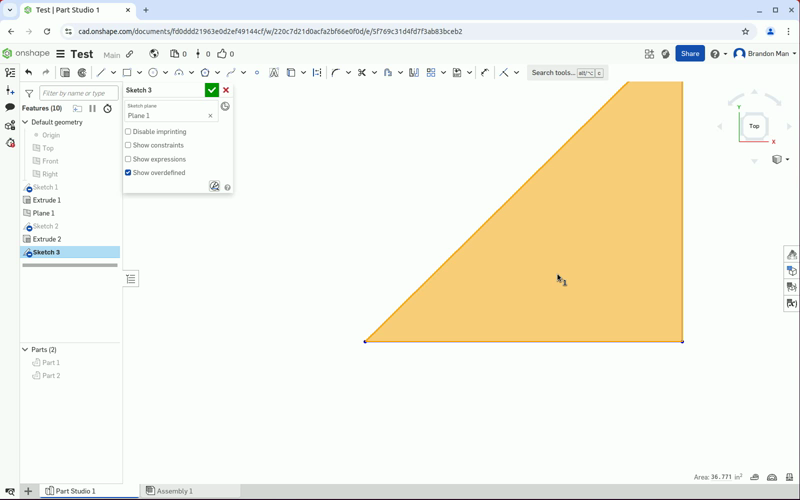
scroll(-6)
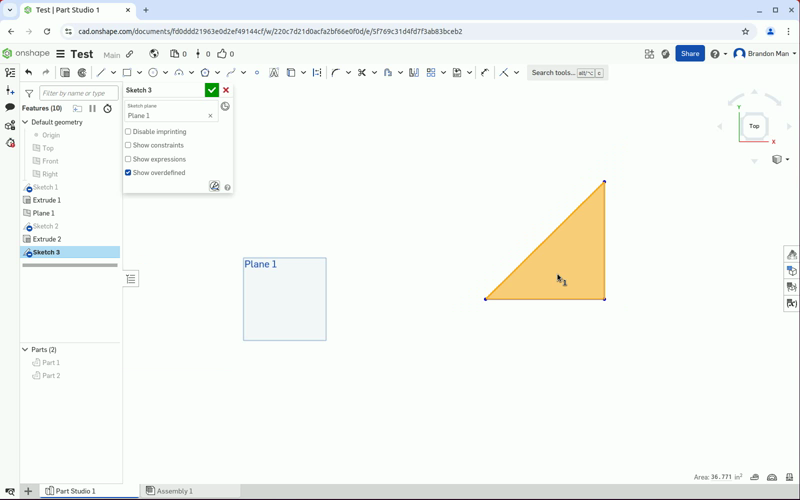
scroll(-6)
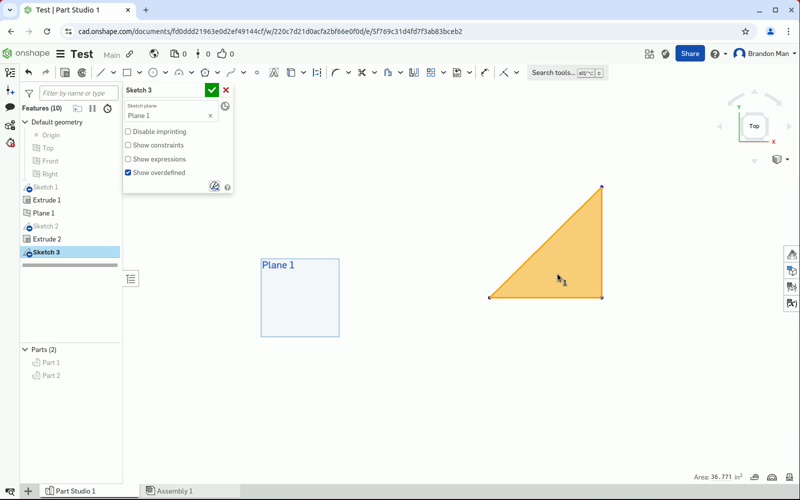
scroll(-6)
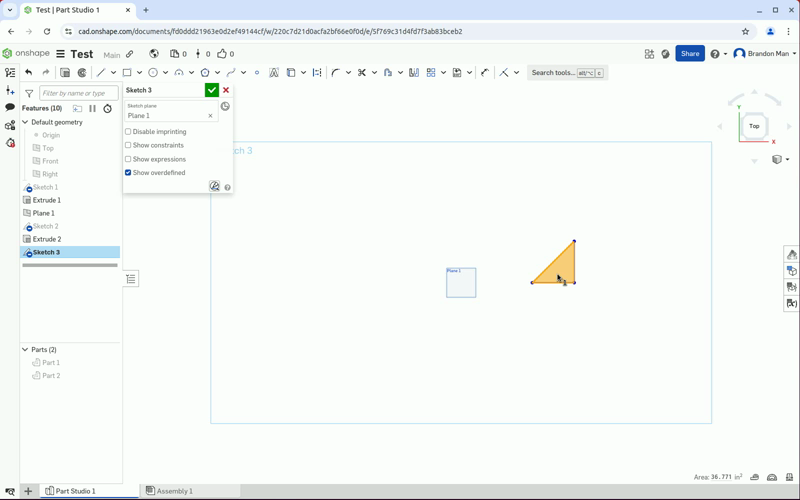
mouse_move(73, 352)
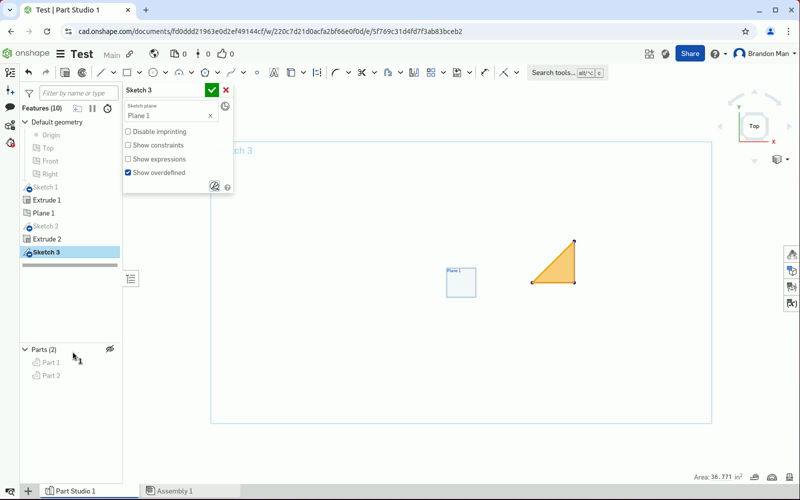
key(shift+y)
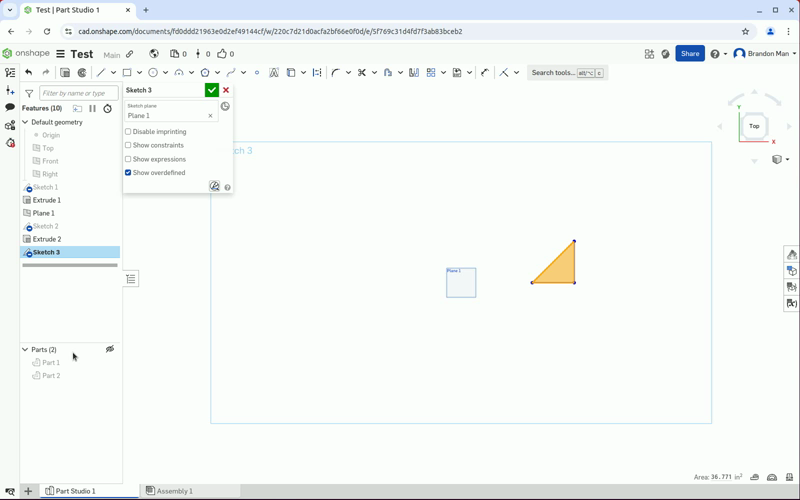
key(shift+e)
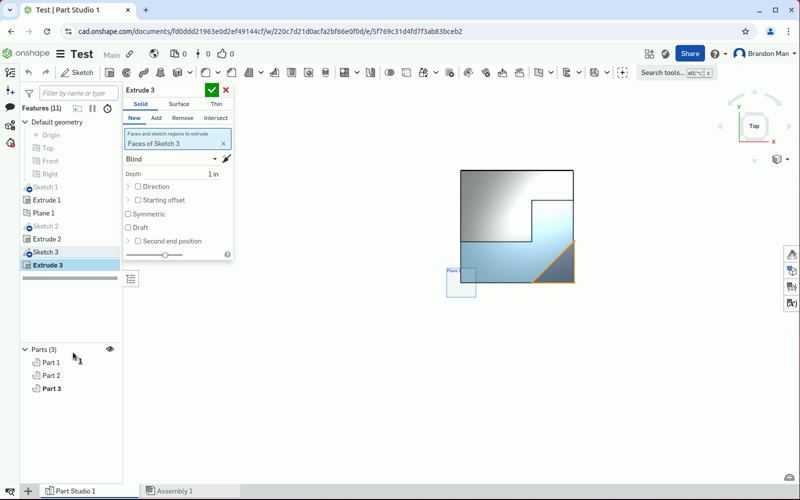
mouse_move(143, 106)
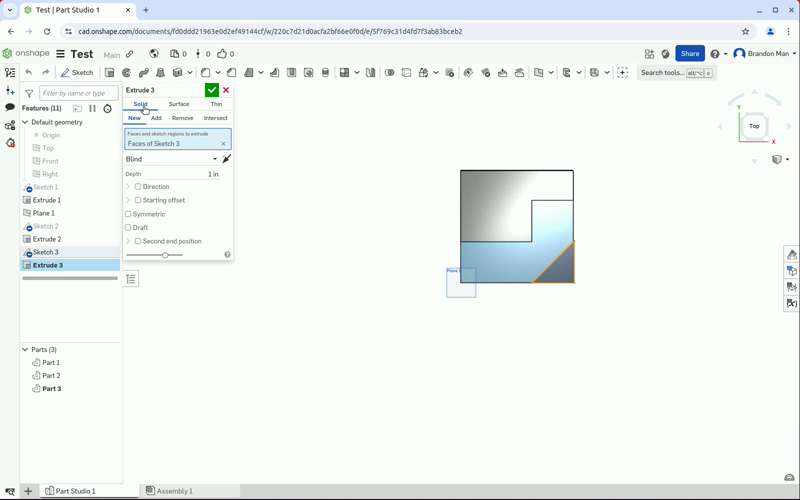
click(143, 106)
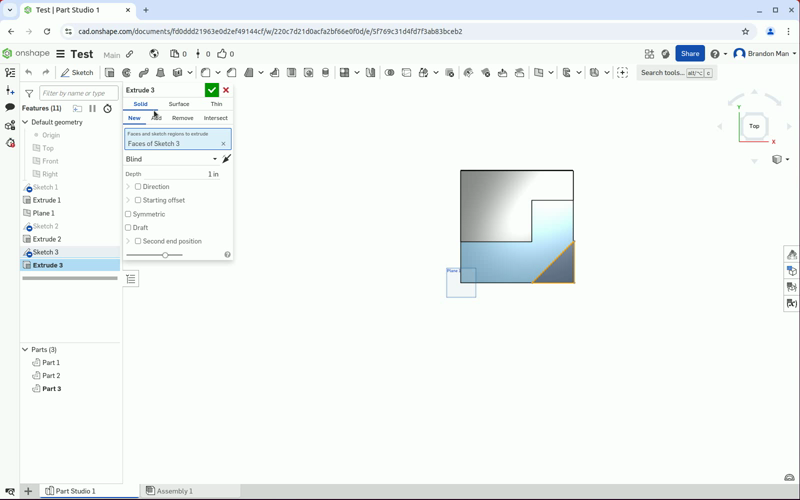
mouse_move(186, 120)
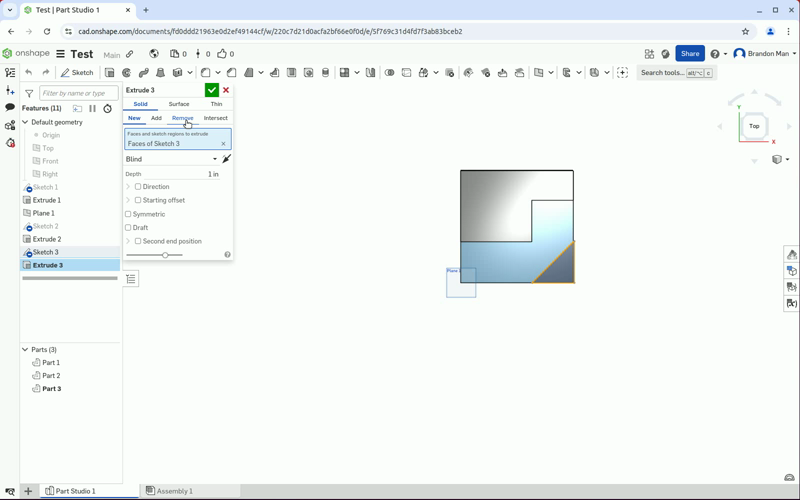
click(186, 120)
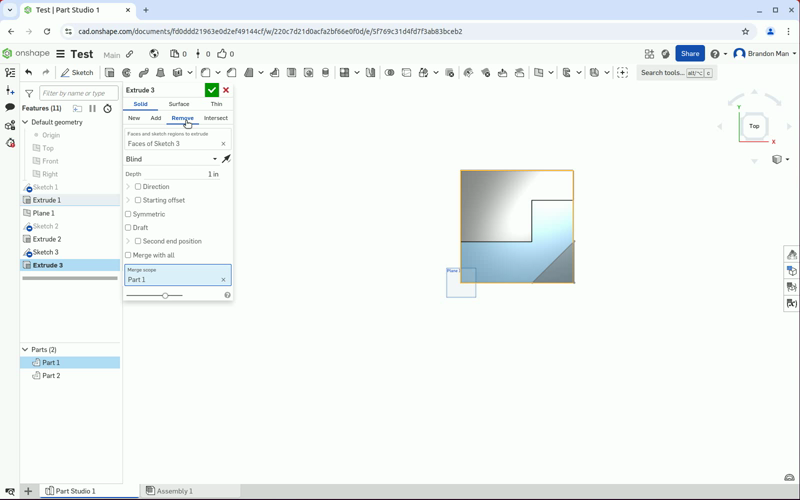
key(tab, 4)
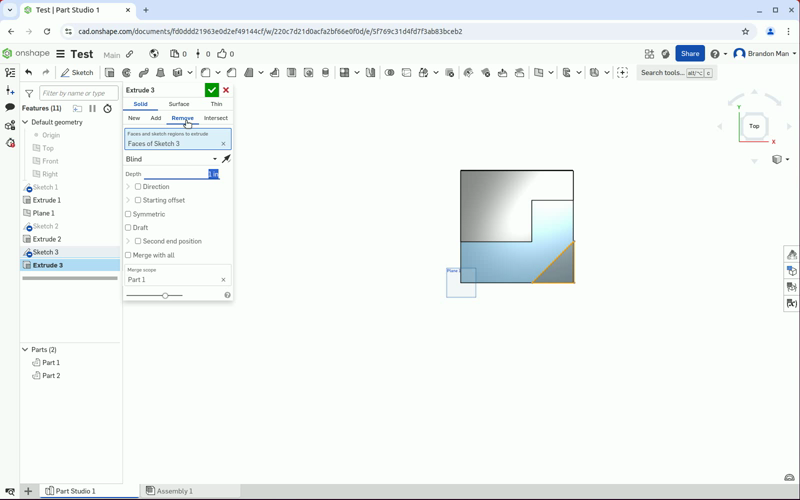
text(5.296)
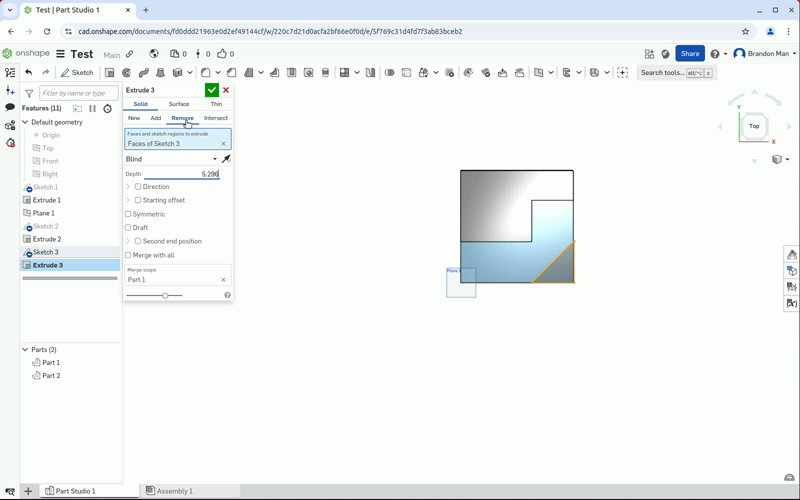
key(tab, 6)
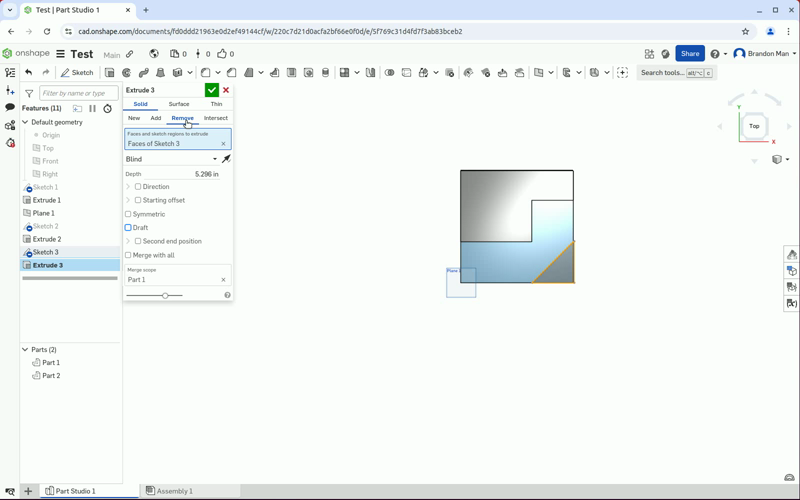
key(space)
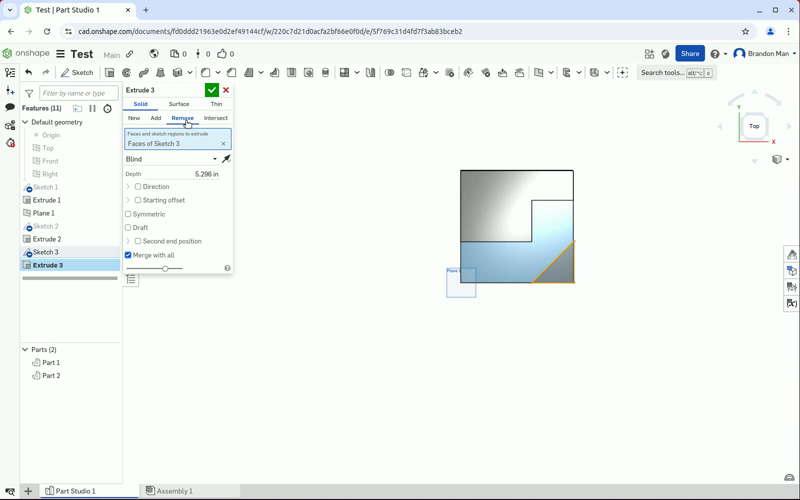
key(enter)
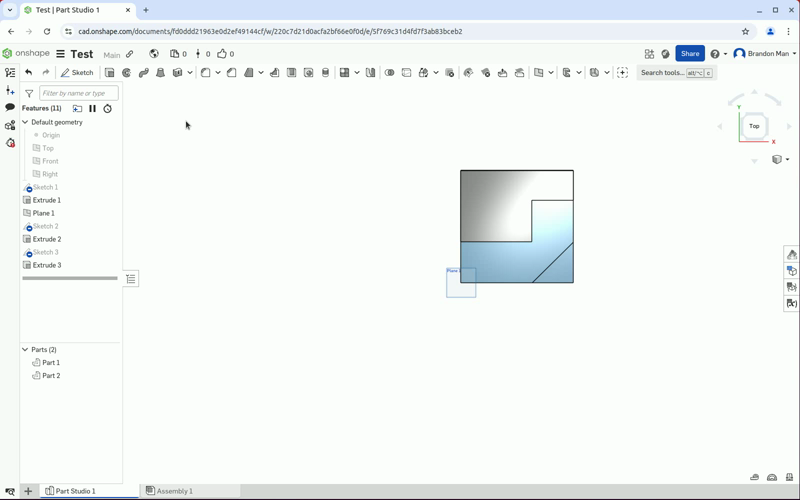
key(shift+h)
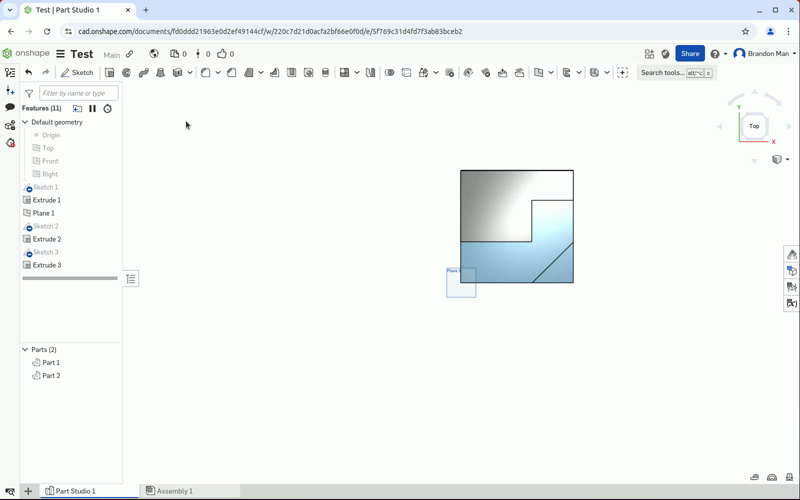
key(shift+h)
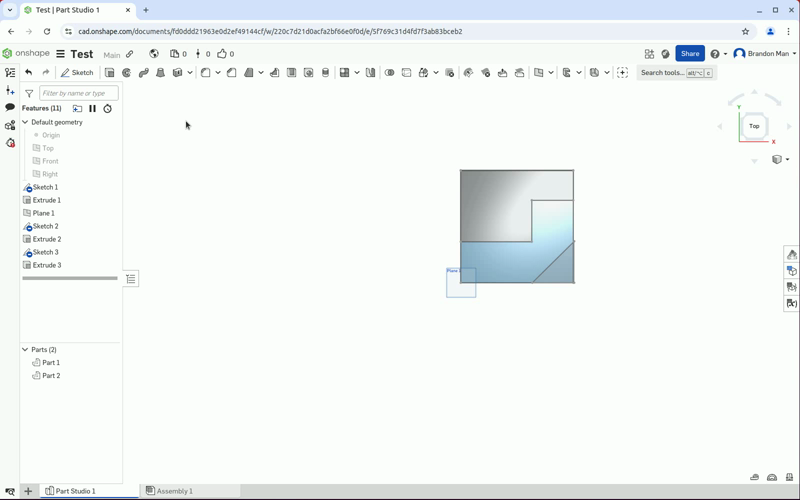
key(shift+7)
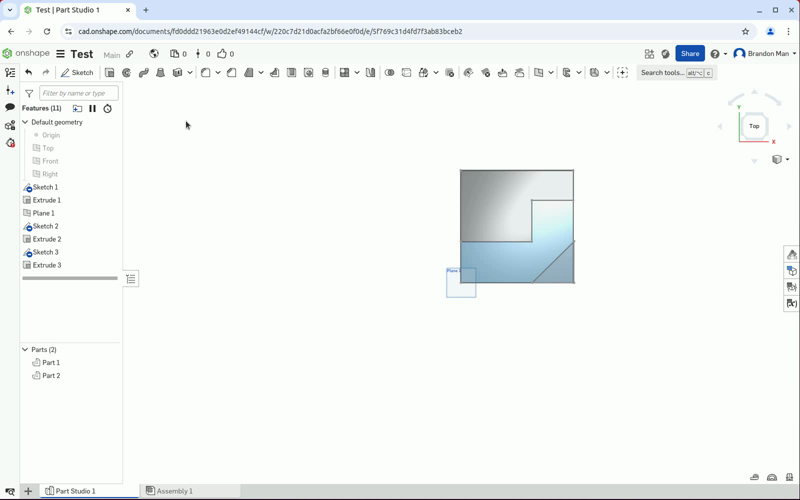
key(up, 3)
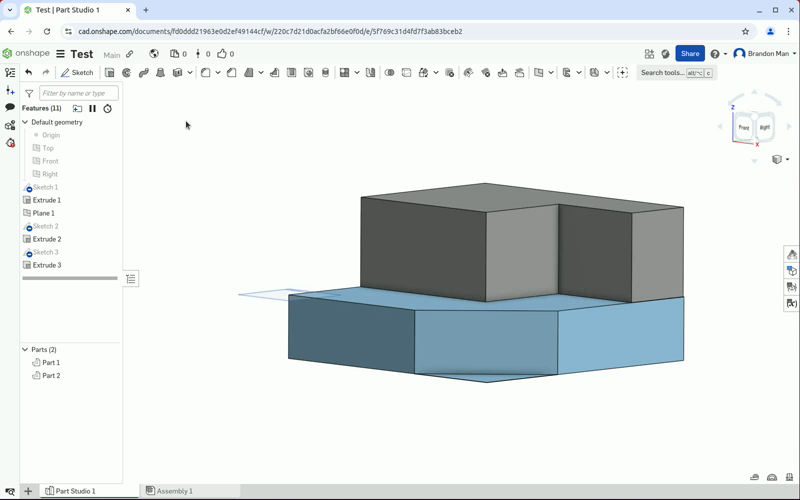
key(left, 3)
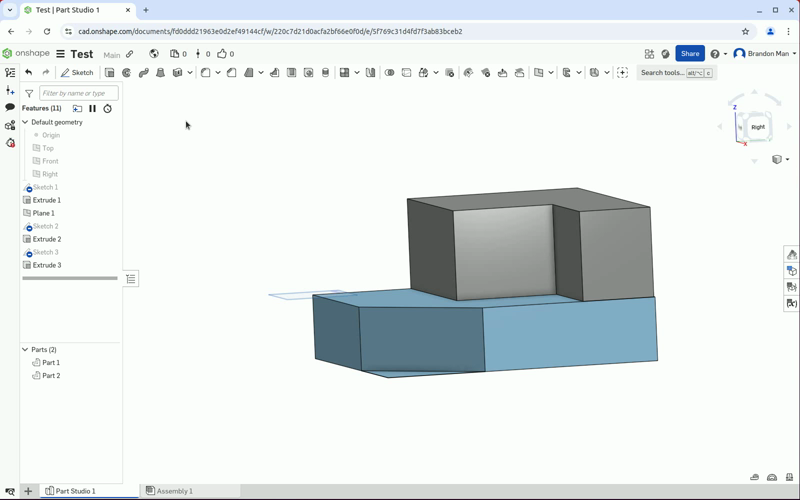
key(right, 3)
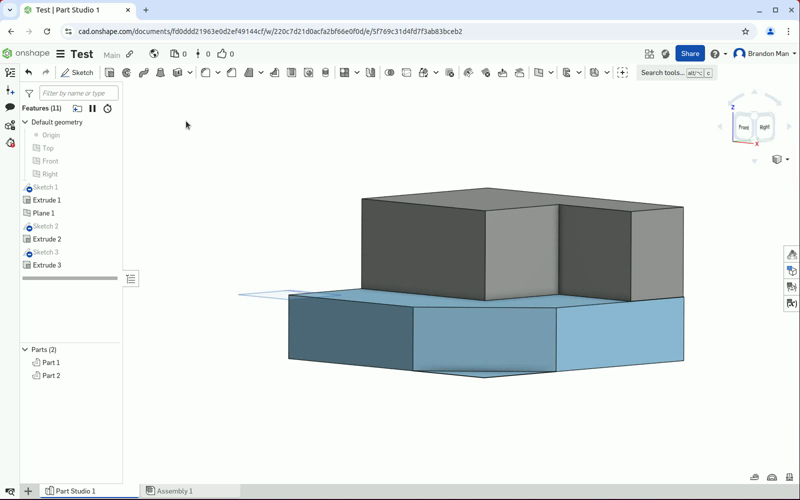
key(down, 3)
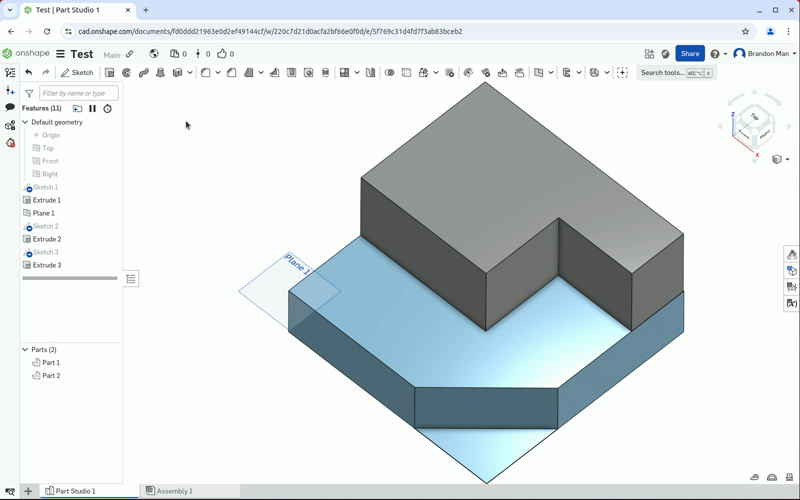
mouse_move(73, 189)
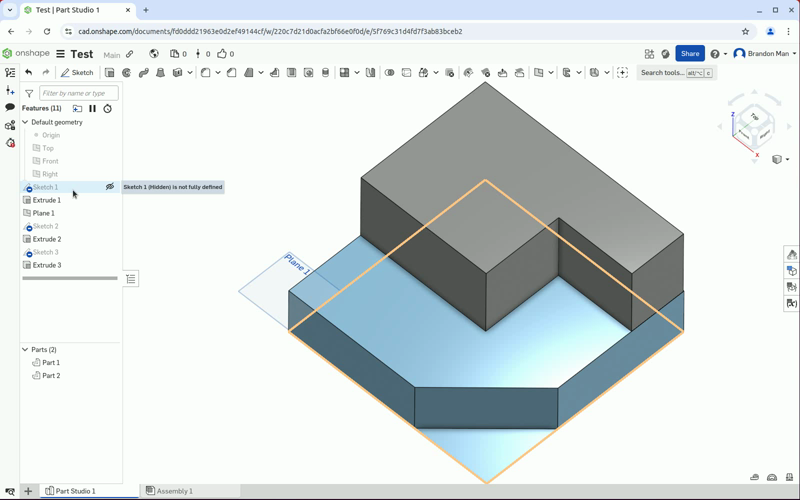
click(73, 189)